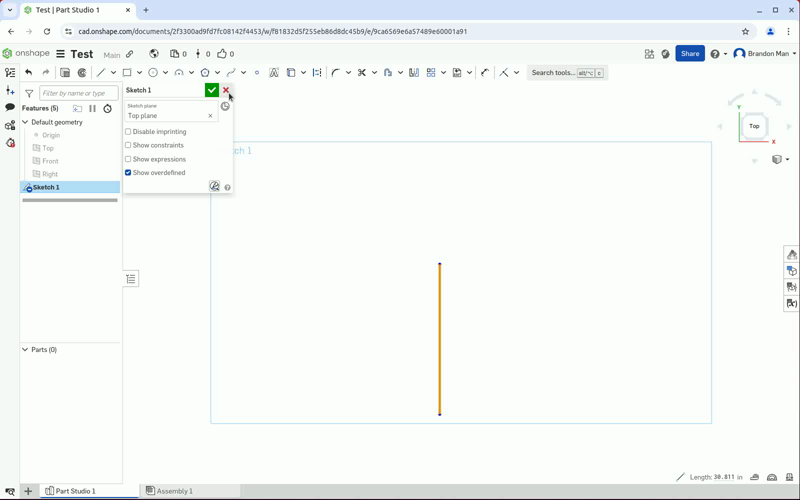
key(shift+h)
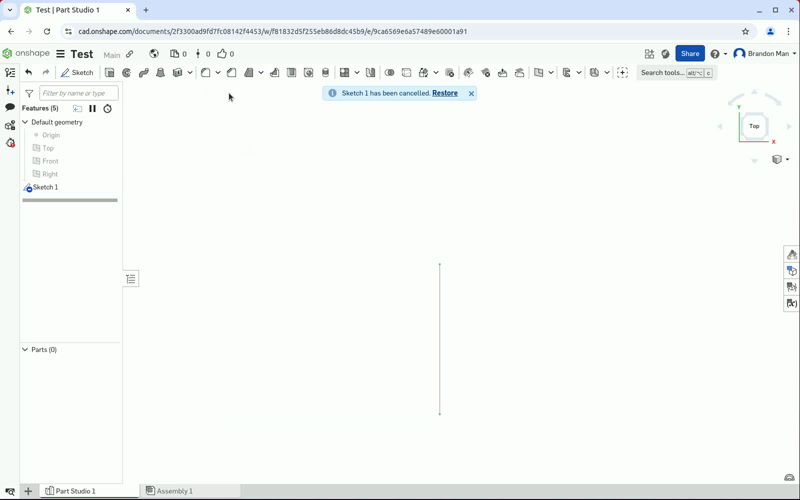
key(shift+s)
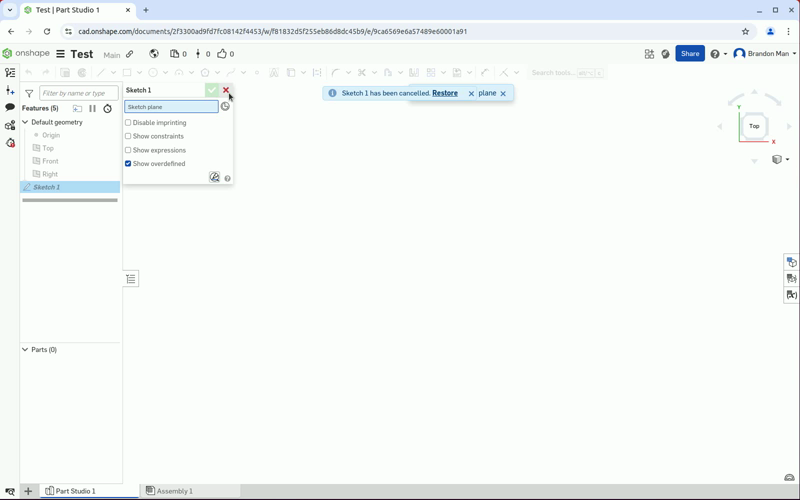
mouse_move(73, 150)
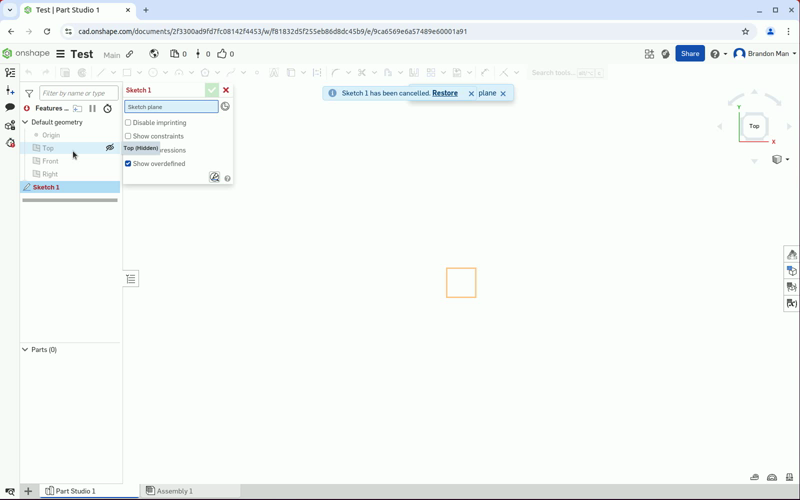
click(73, 150)
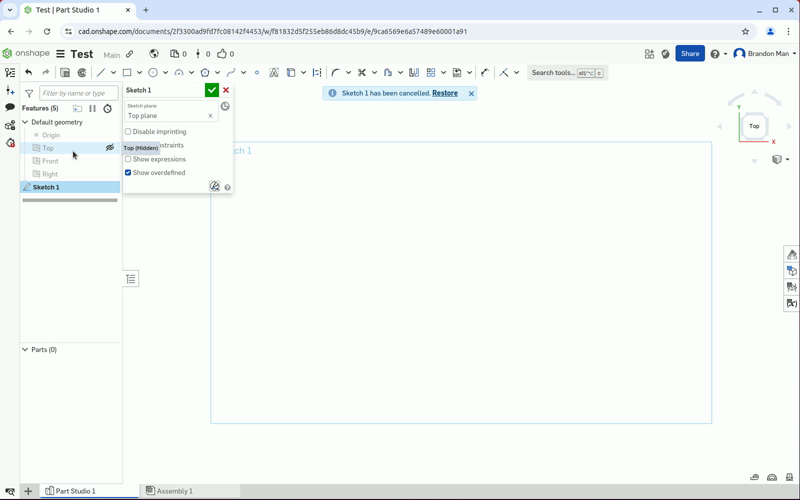
mouse_move(73, 352)
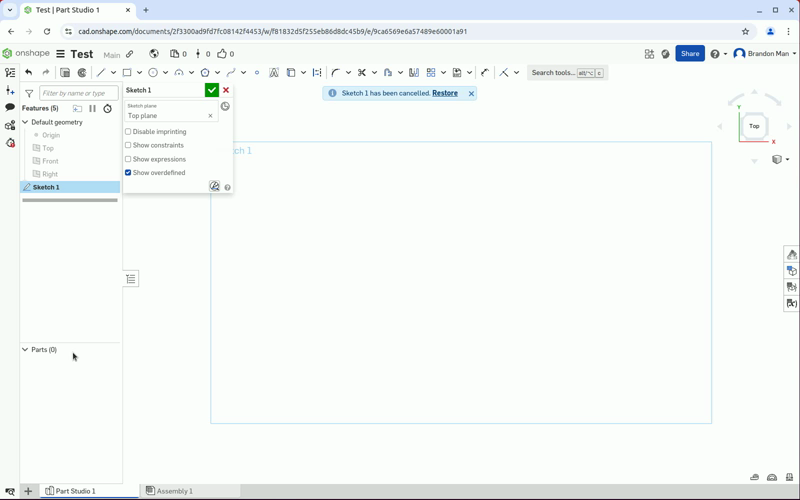
key(y)
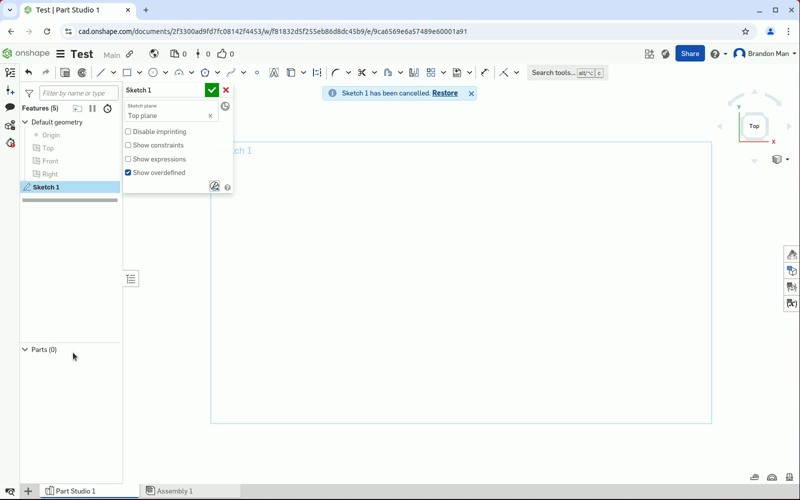
key(c)
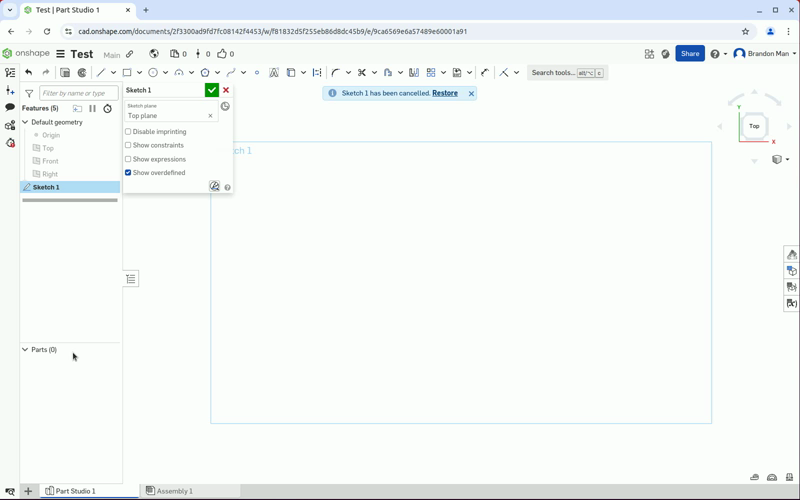
key_down(shift)
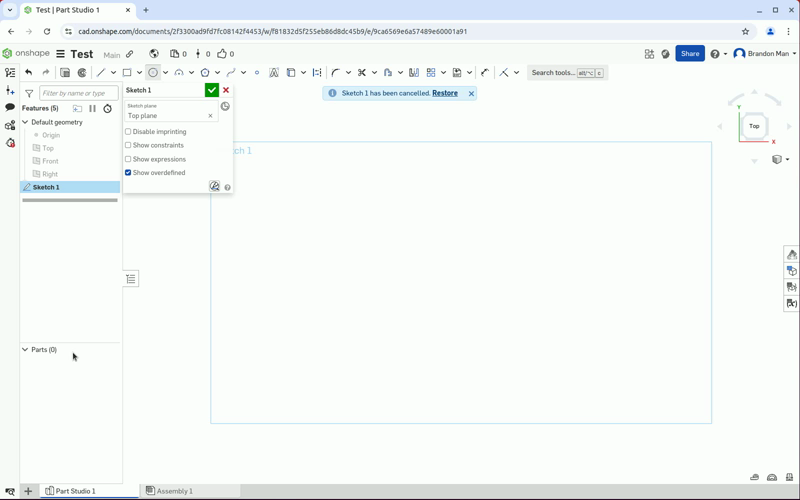
mouse_move(461, 282)
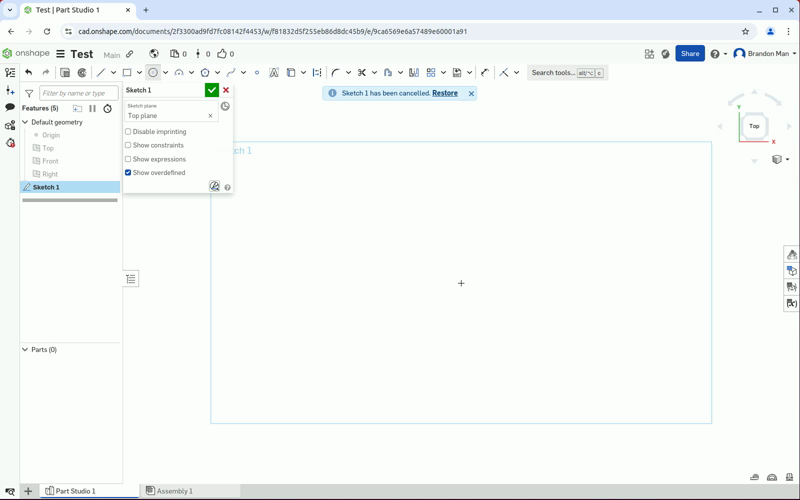
click(461, 282)
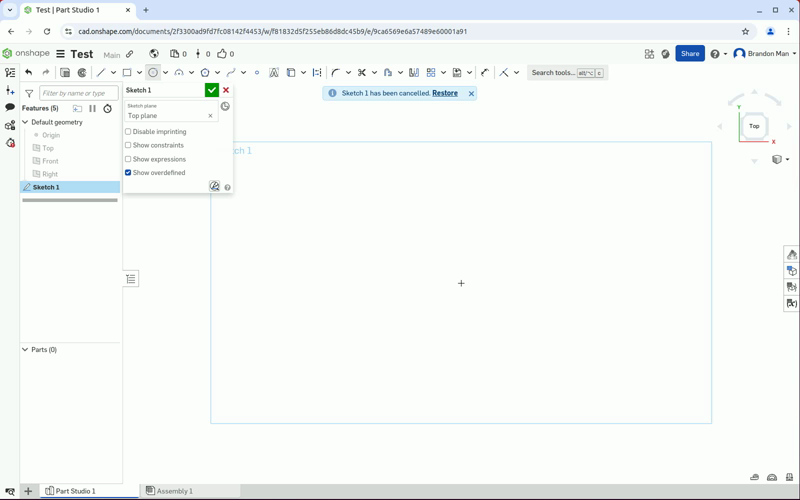
key_up(shift)
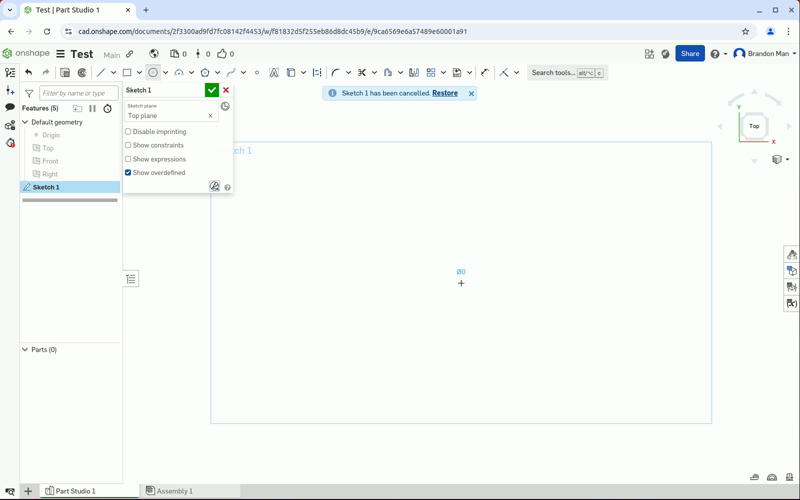
mouse_move(572, 282)
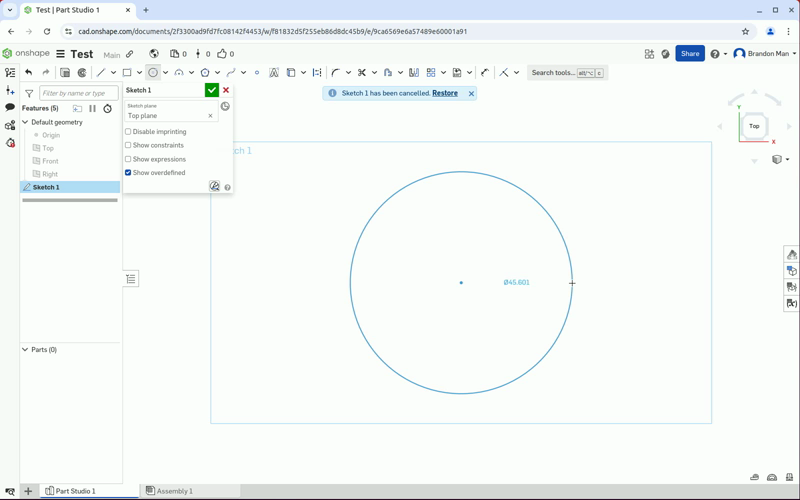
click(572, 282)
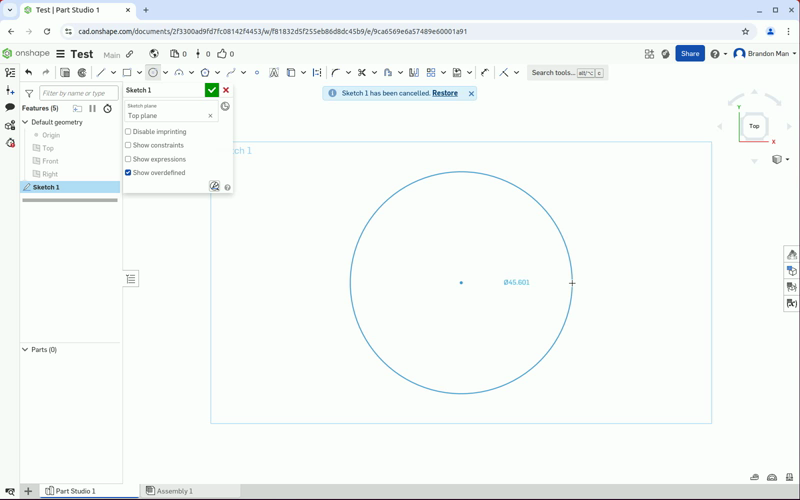
key(esc)
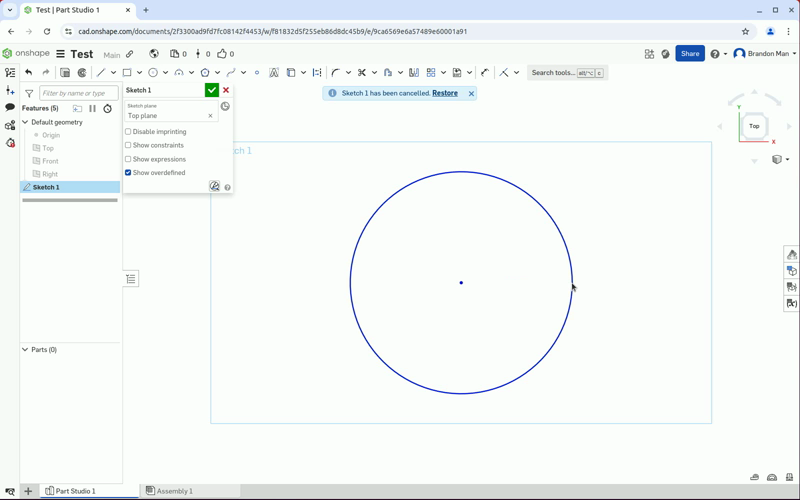
mouse_move(443, 218)
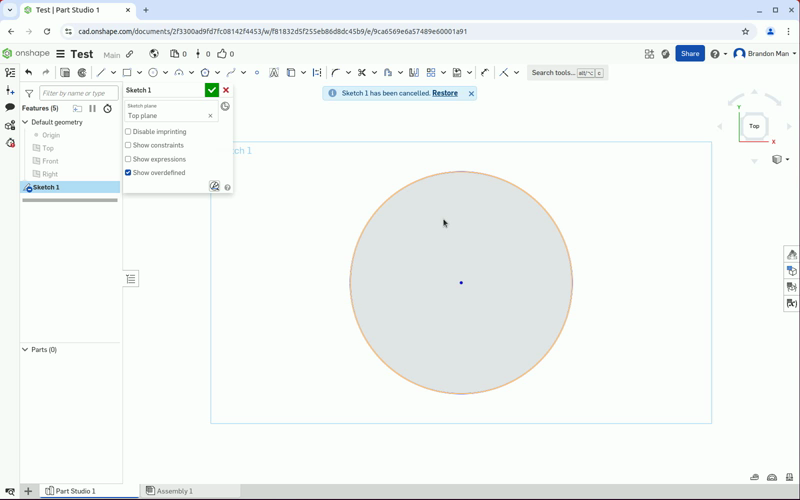
click(443, 218)
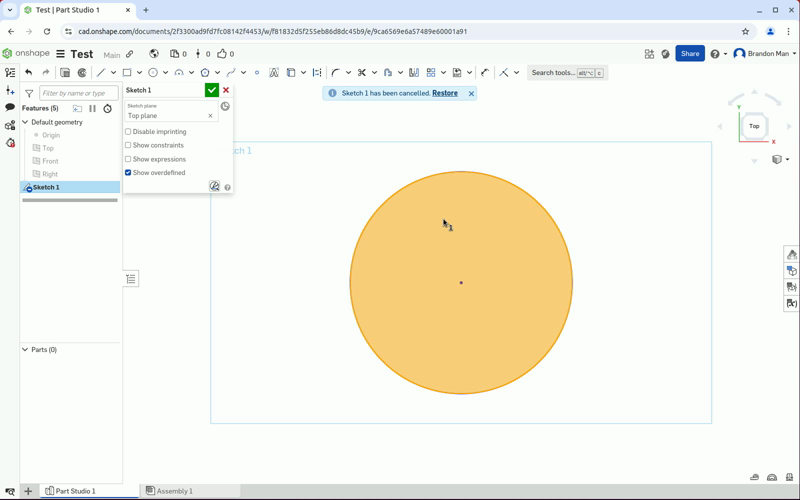
mouse_move(73, 352)
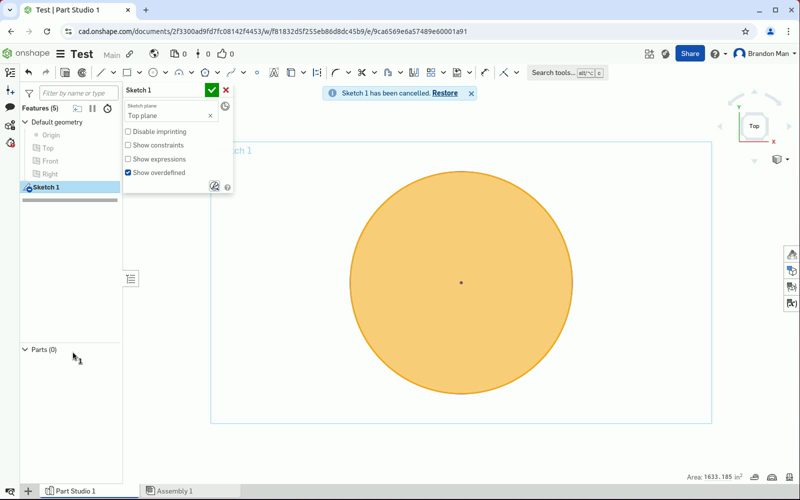
key(shift+y)
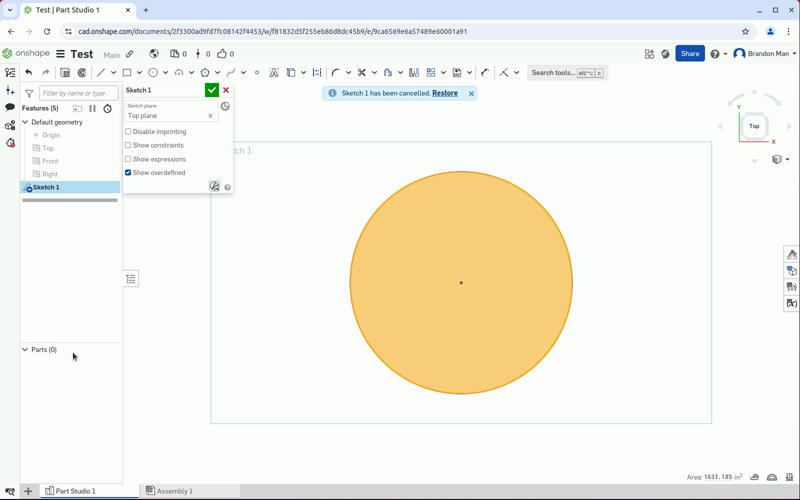
key(shift+e)
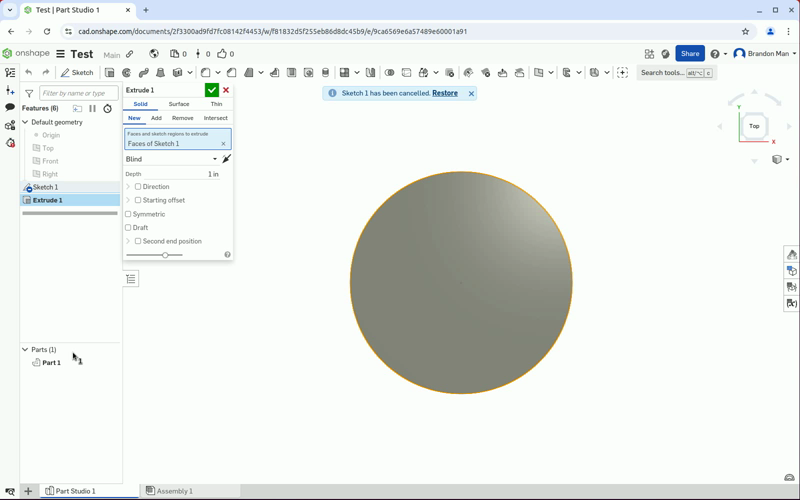
mouse_move(143, 106)
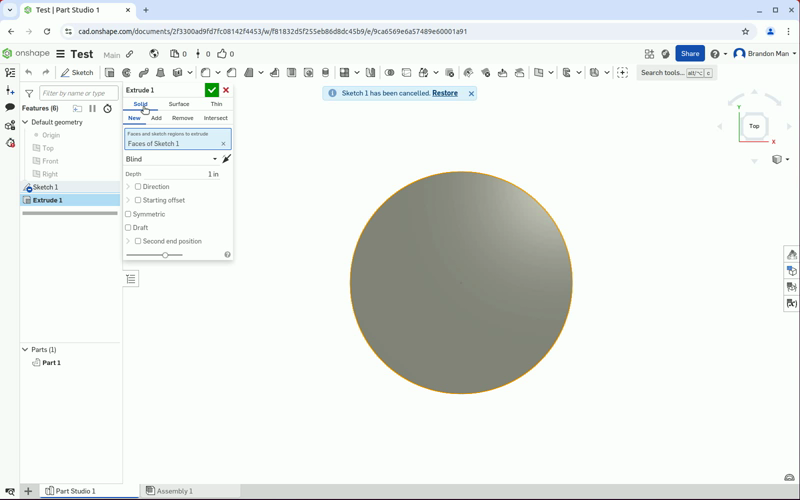
click(143, 106)
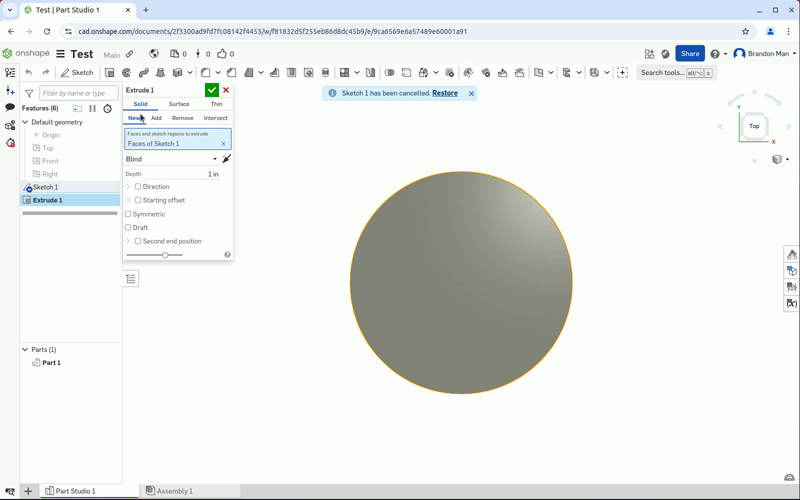
mouse_move(137, 120)
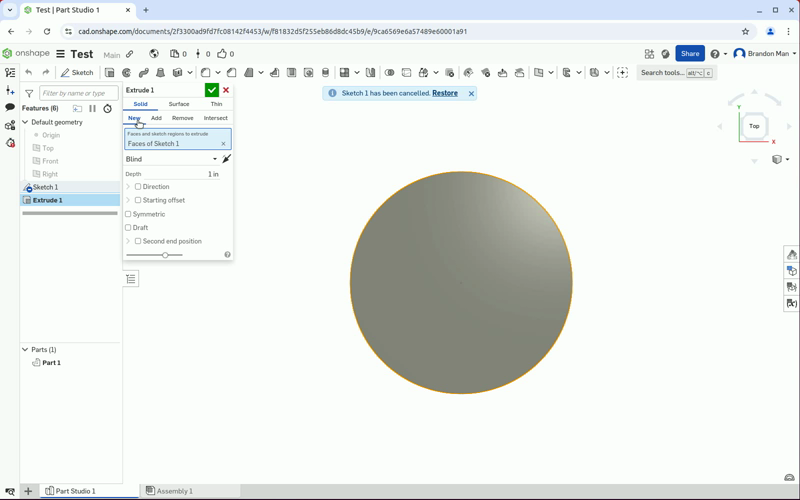
click(137, 120)
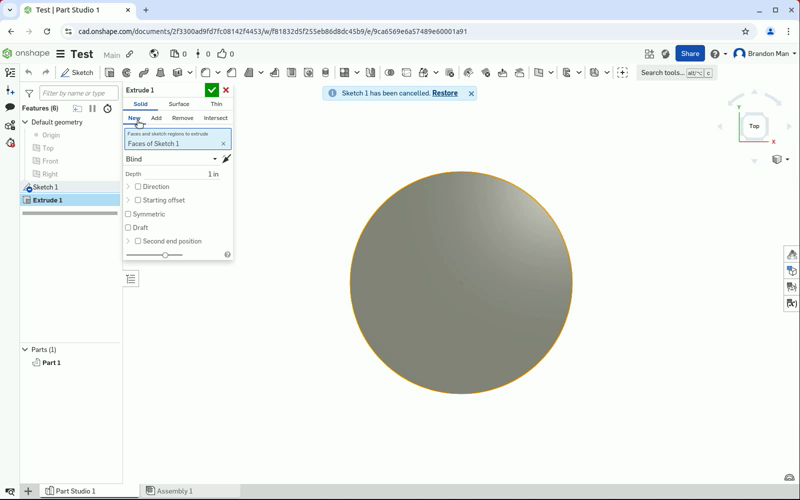
key(tab, 4)
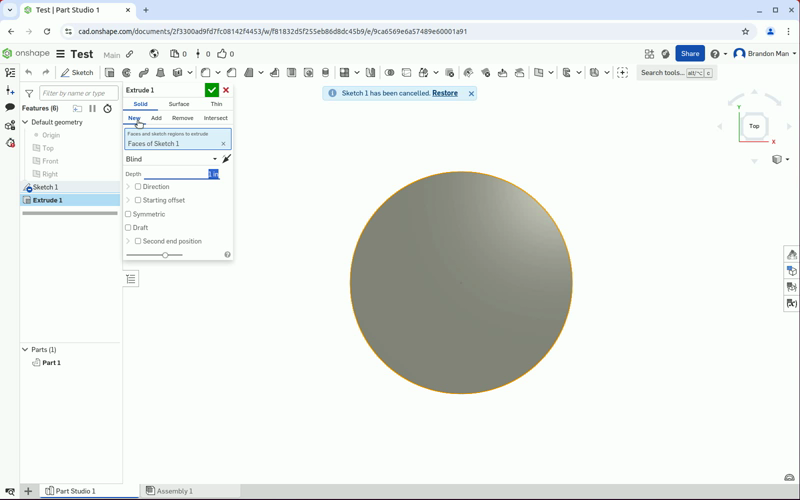
text(11.554)
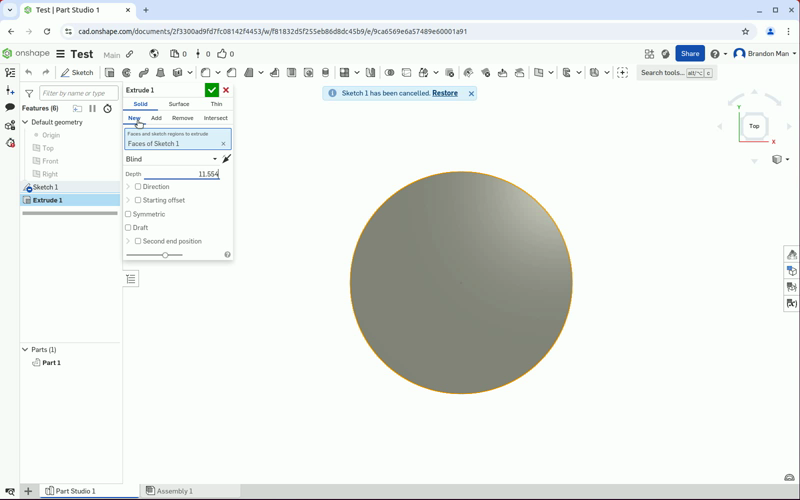
key(enter)
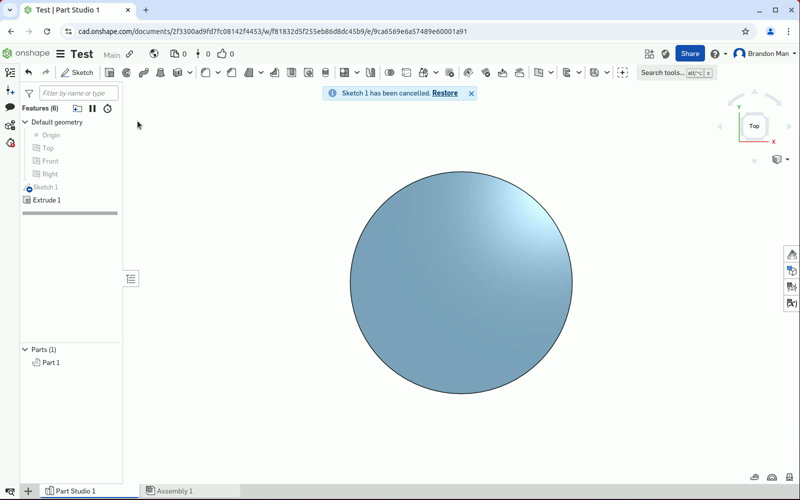
key(shift+h)
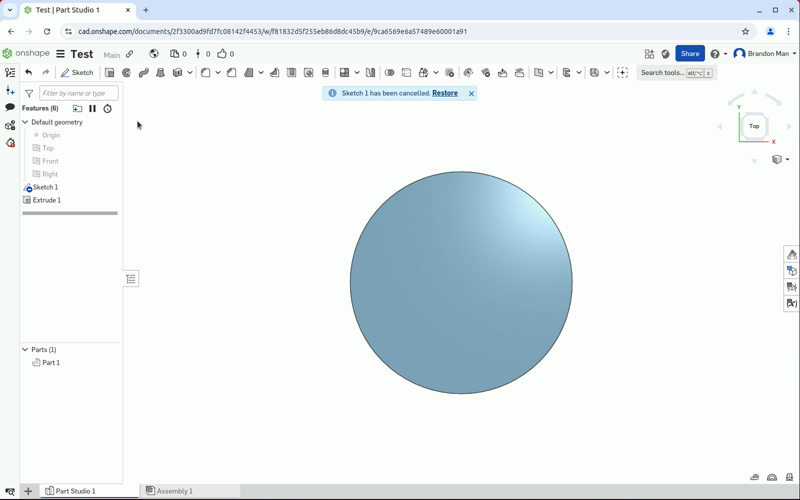
key(shift+h)
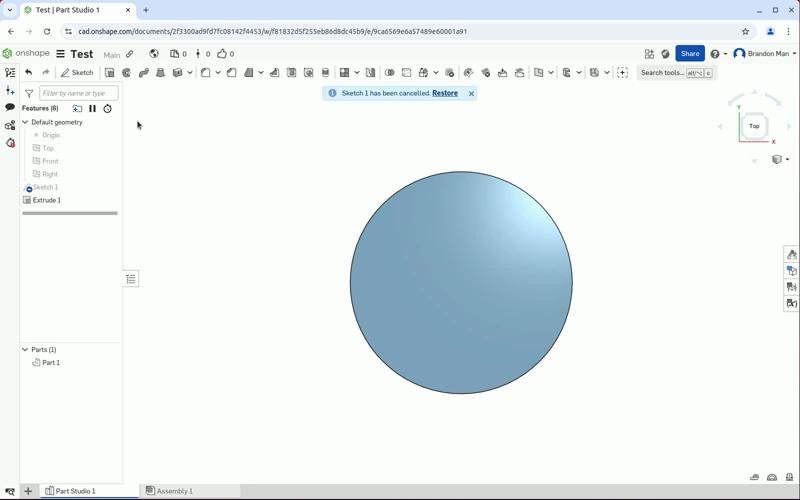
mouse_move(73, 189)
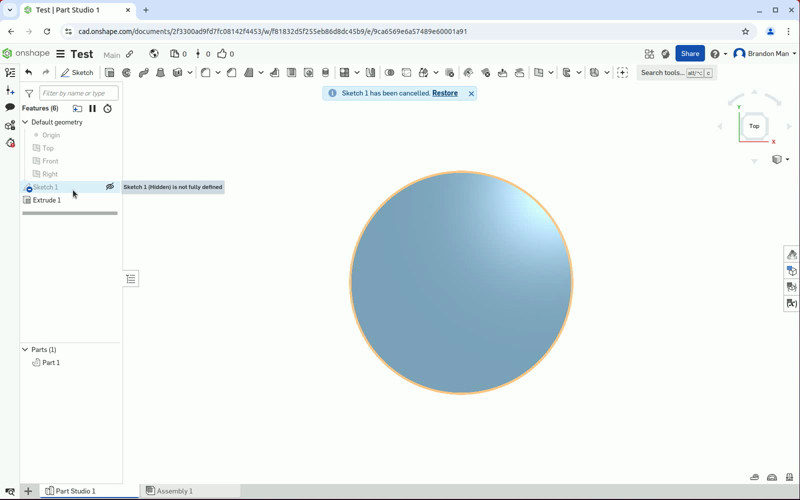
click(73, 189)
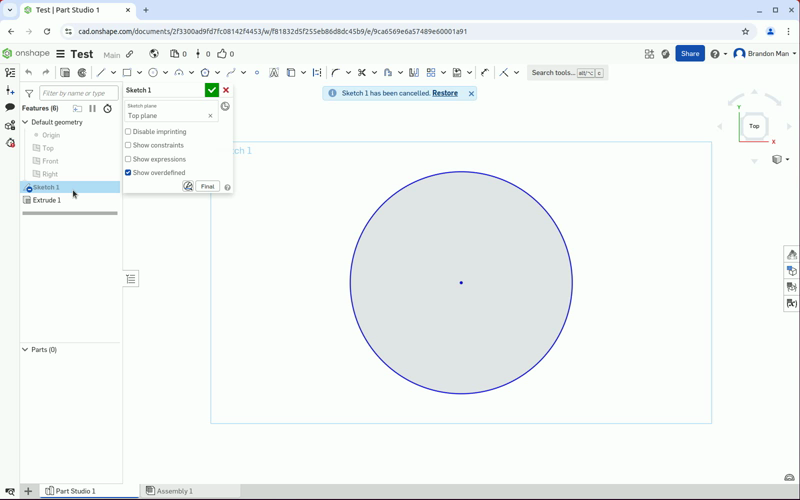
mouse_move(229, 92)
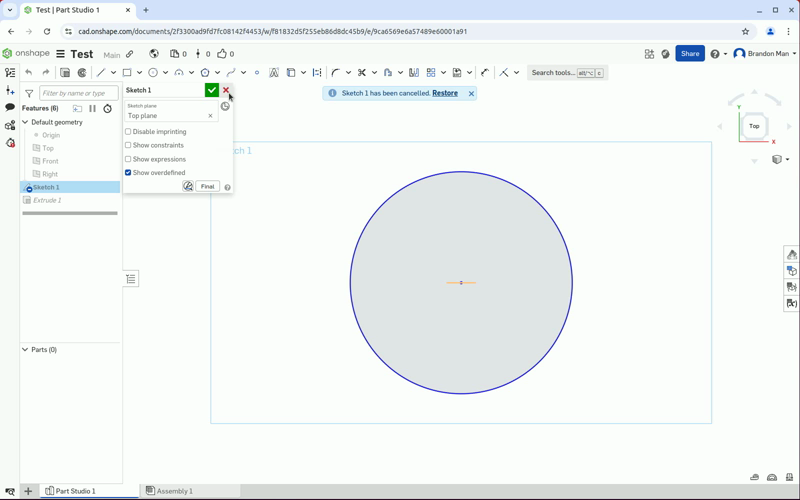
click(229, 92)
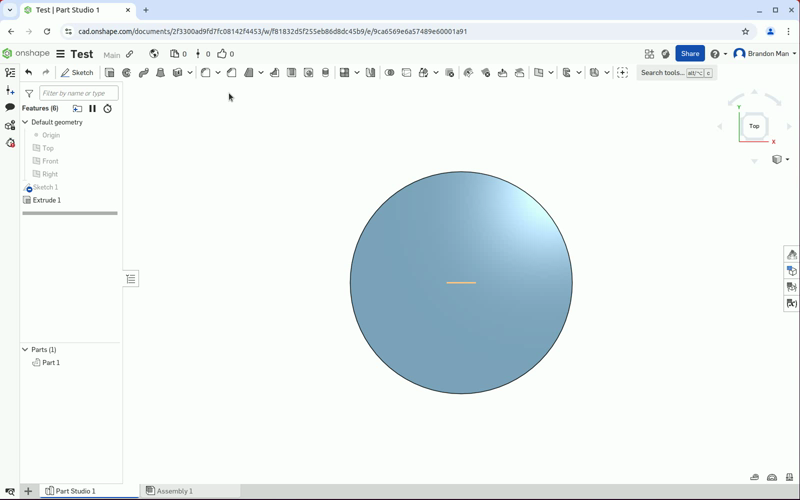
mouse_move(541, 75)
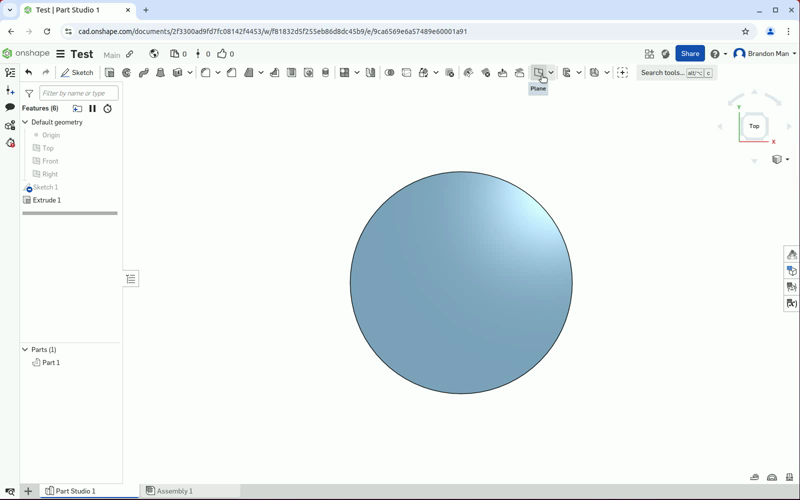
click(541, 75)
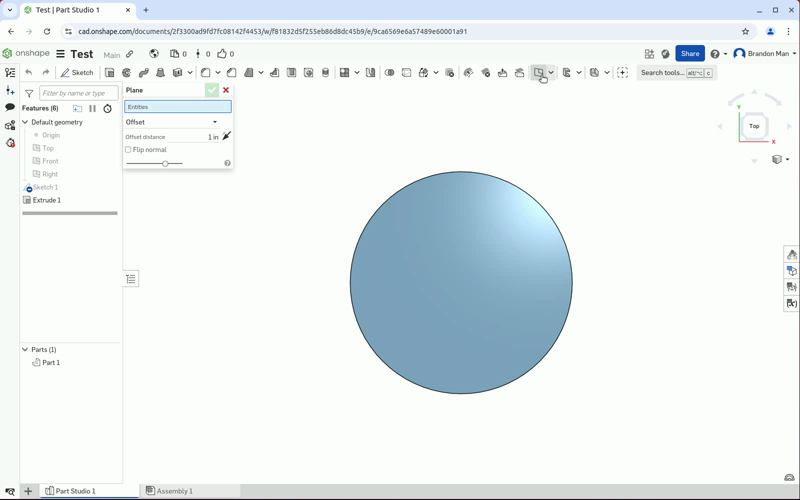
mouse_move(73, 150)
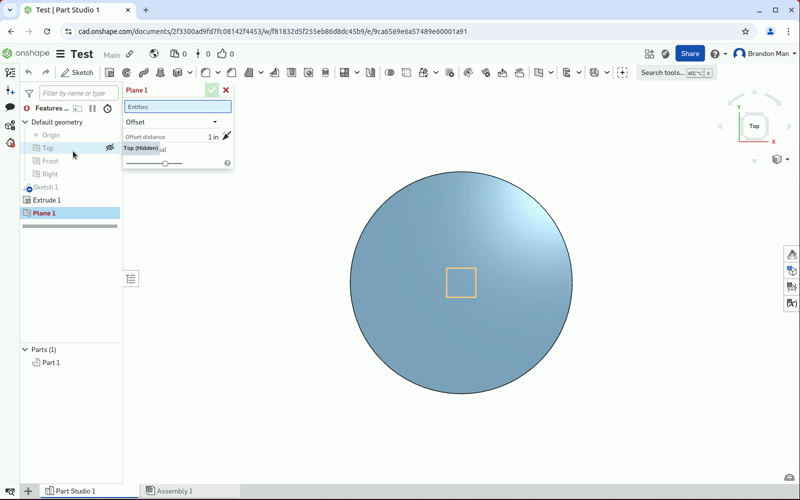
click(73, 150)
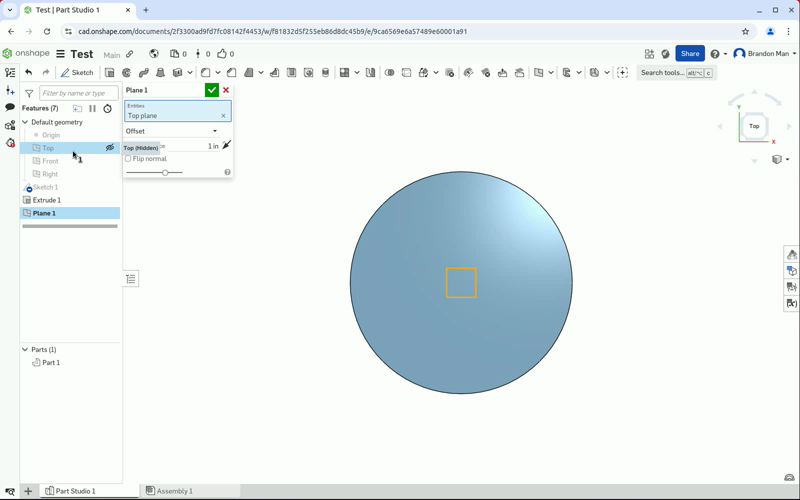
key(tab, 2)
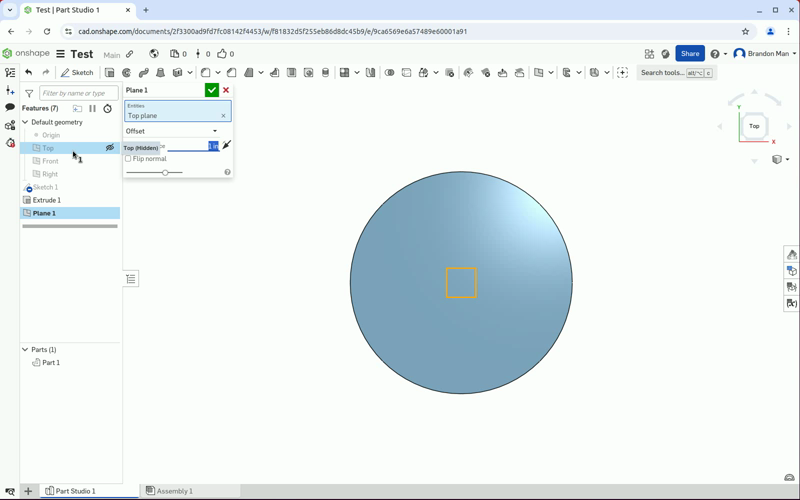
text(11.554)
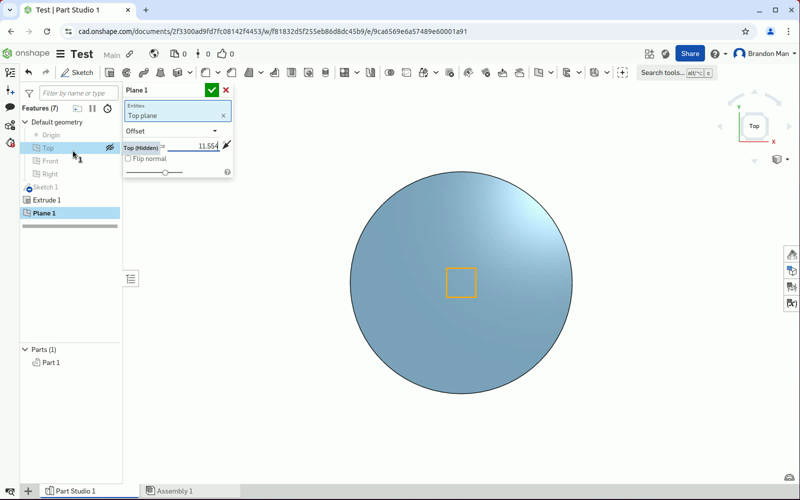
key(enter, 2)
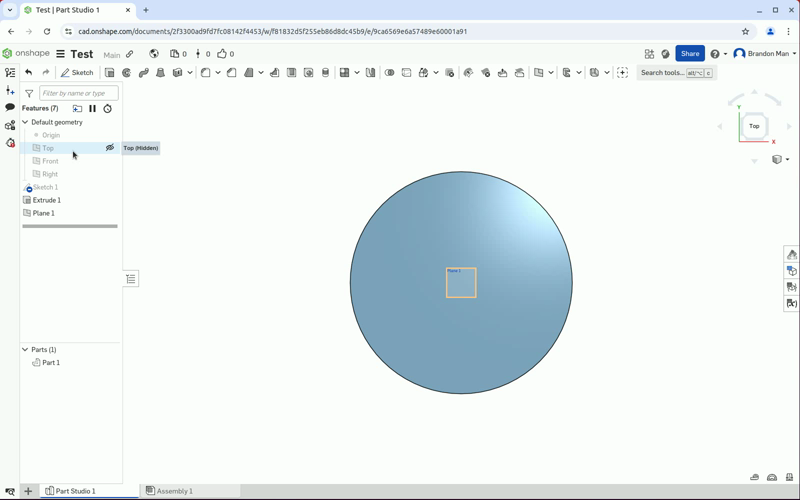
key(shift+s)
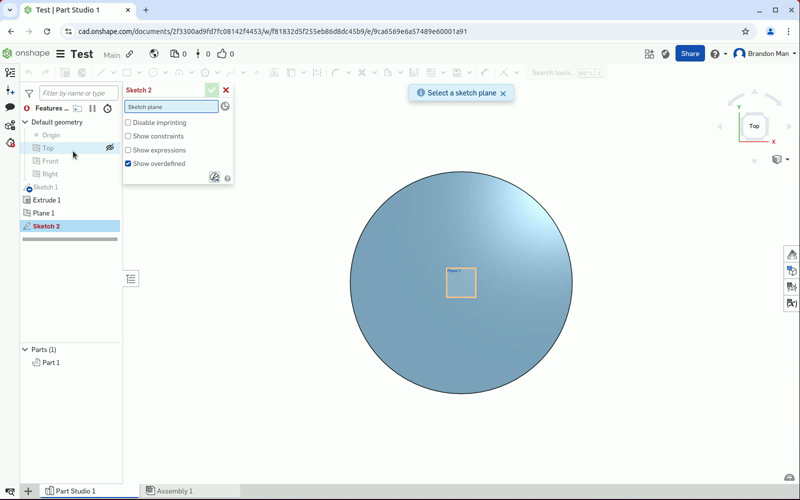
mouse_move(73, 215)
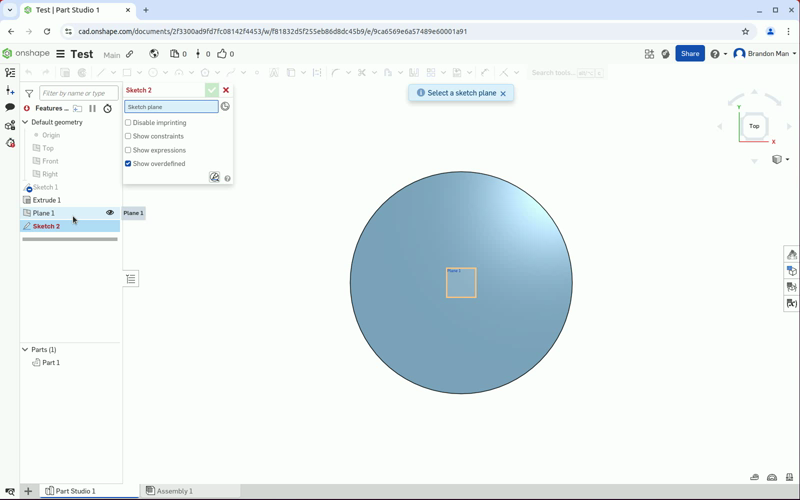
click(73, 215)
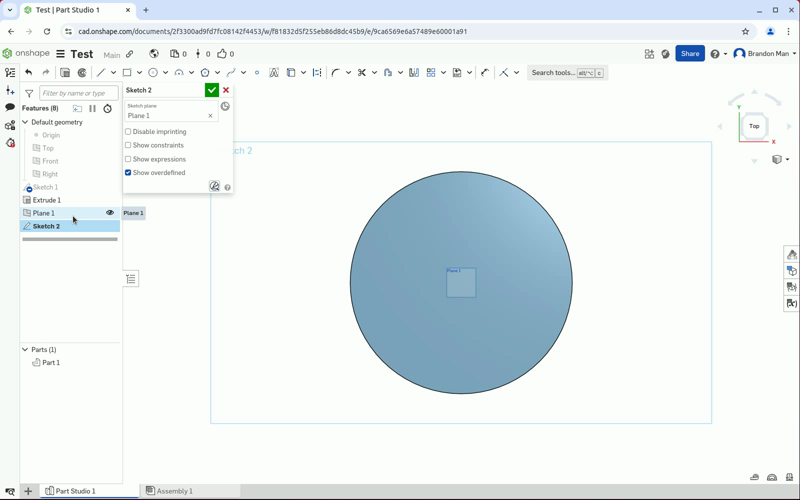
mouse_move(73, 352)
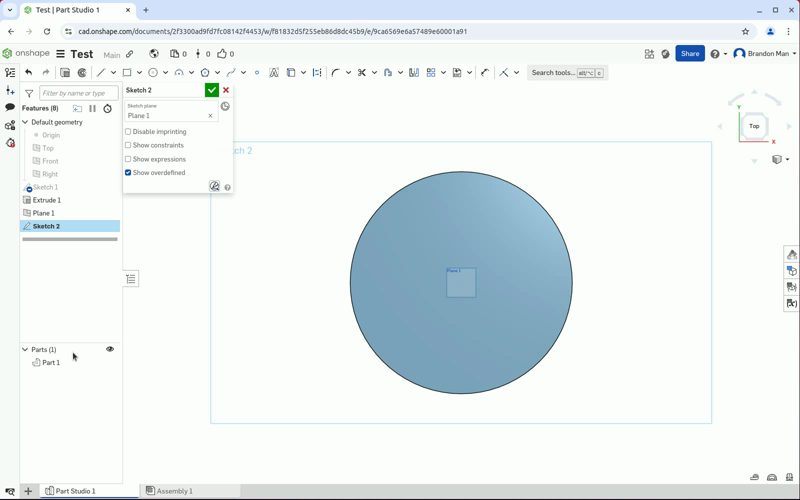
key(y)
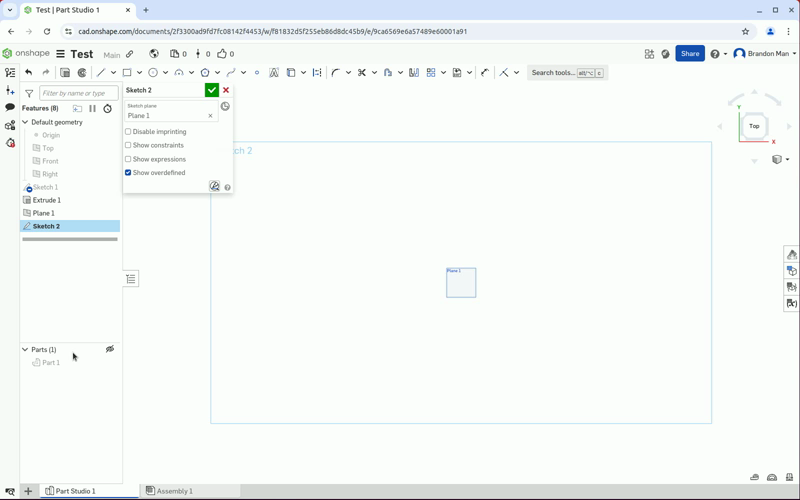
key(l)
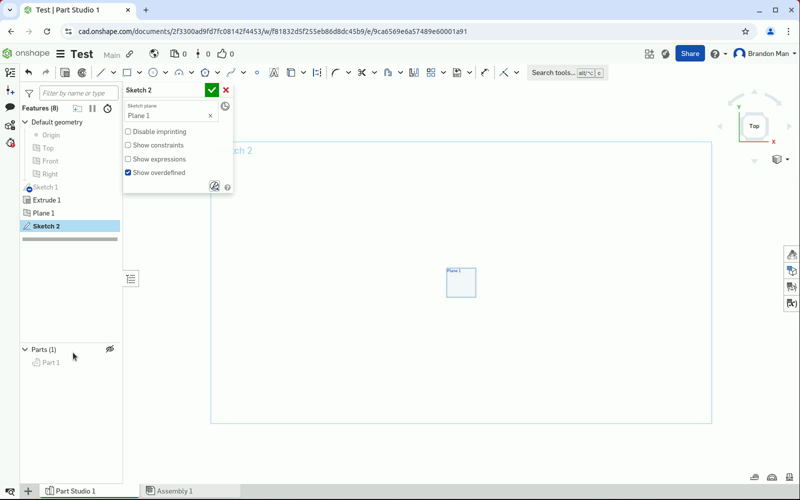
key_down(shift)
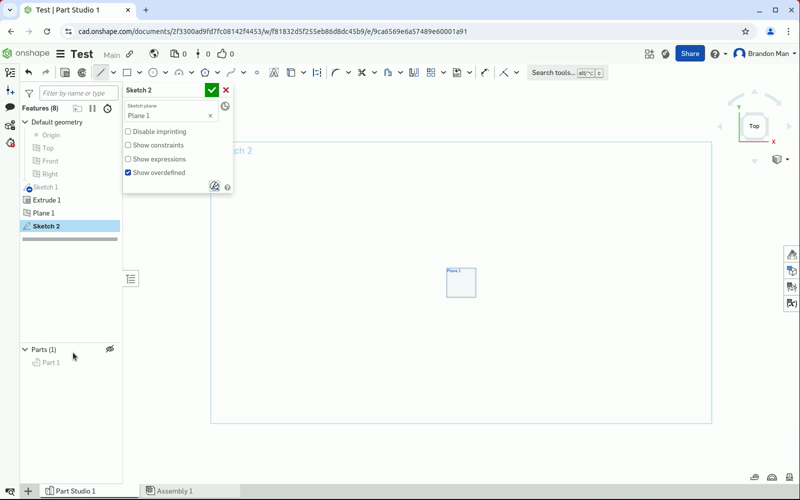
mouse_move(374, 282)
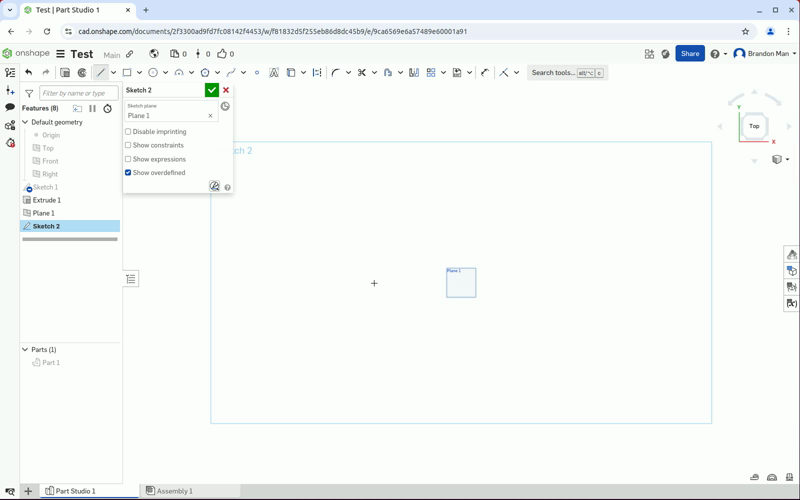
click(374, 282)
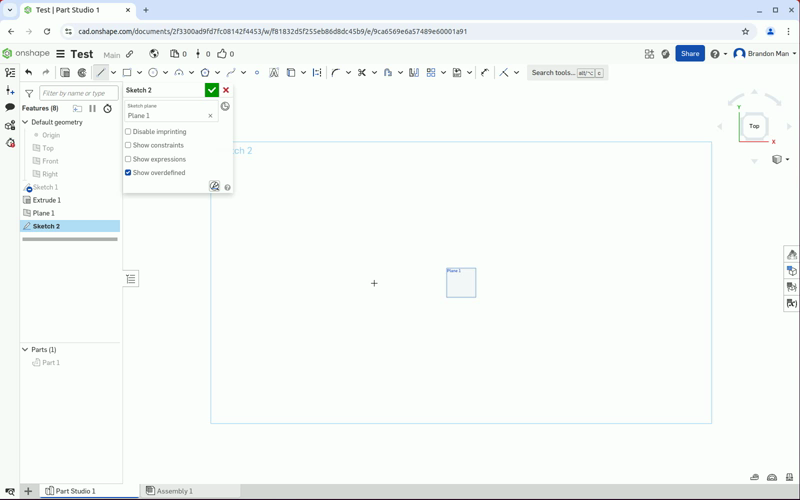
key_up(shift)
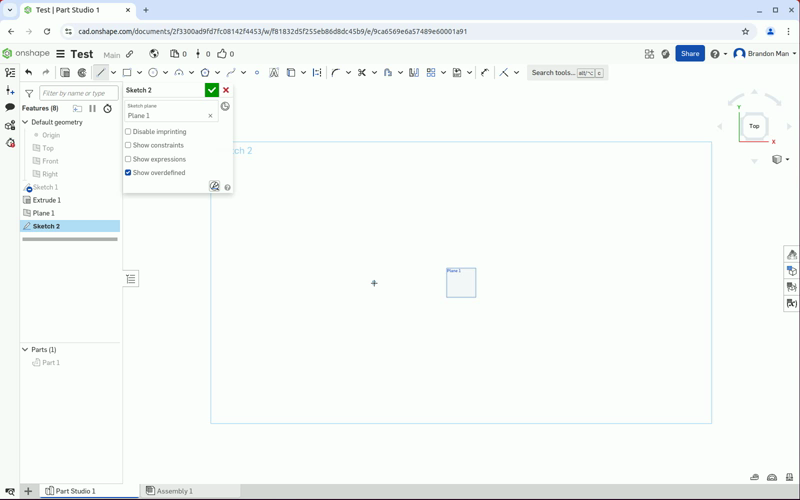
key_down(shift)
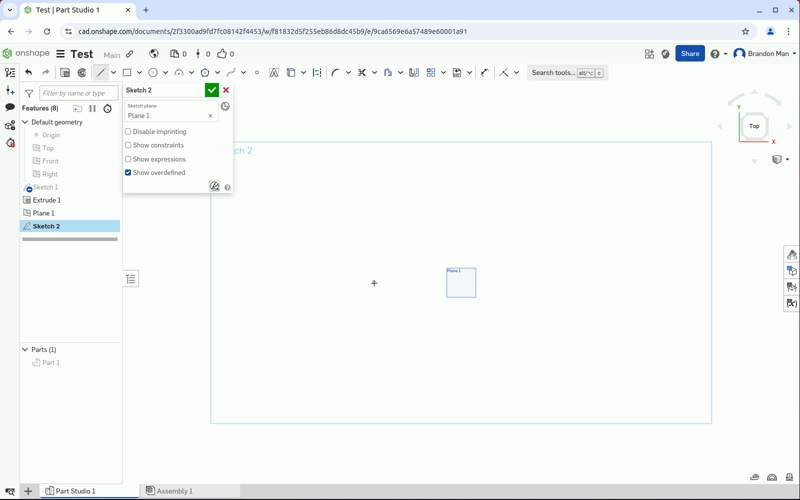
mouse_move(417, 357)
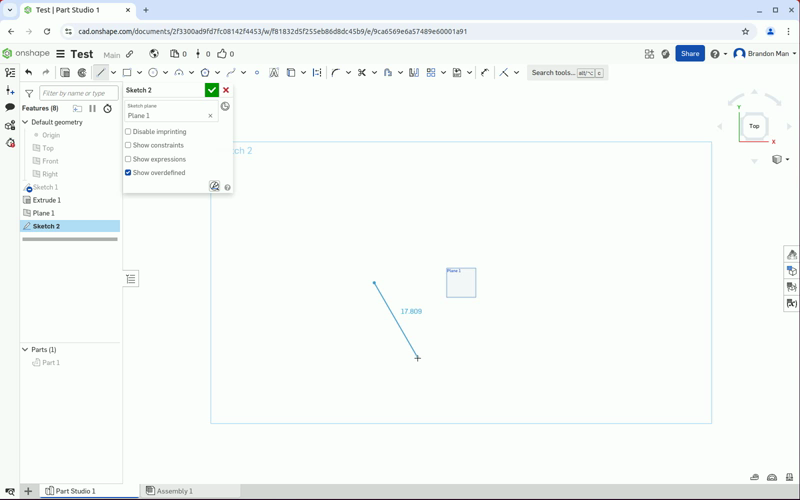
click(417, 357)
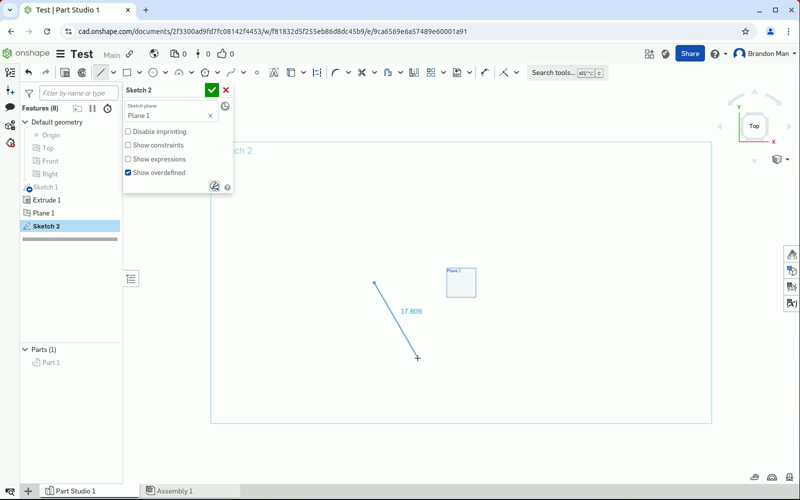
key_up(shift)
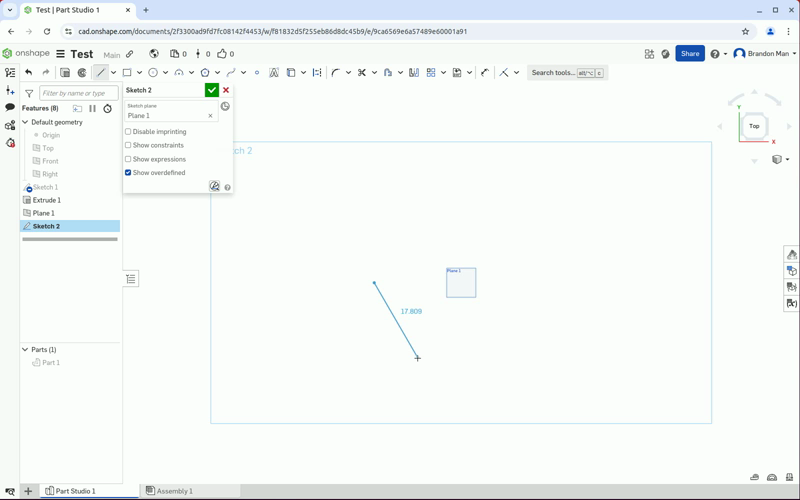
key_down(shift)
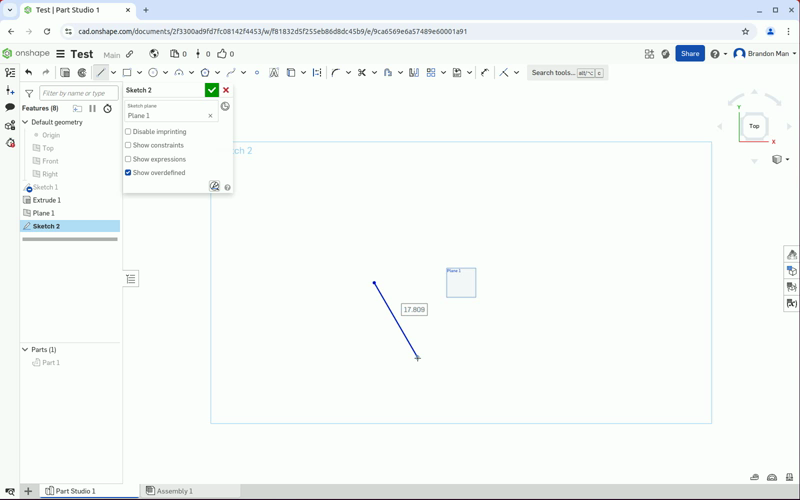
mouse_move(503, 357)
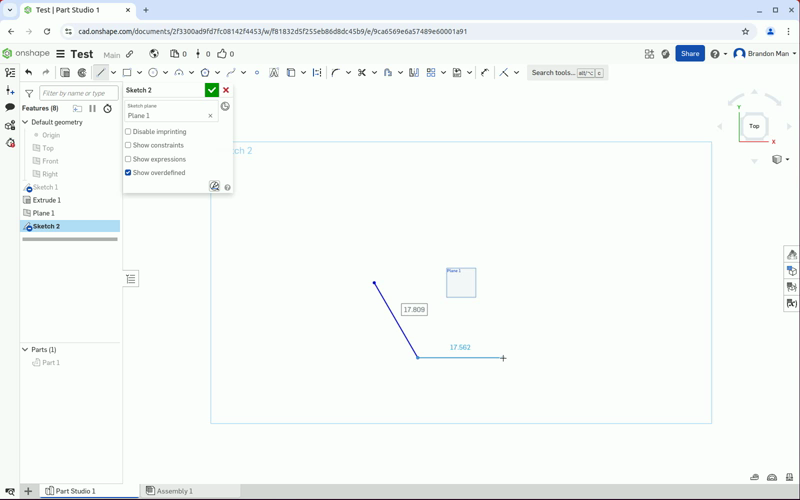
click(503, 357)
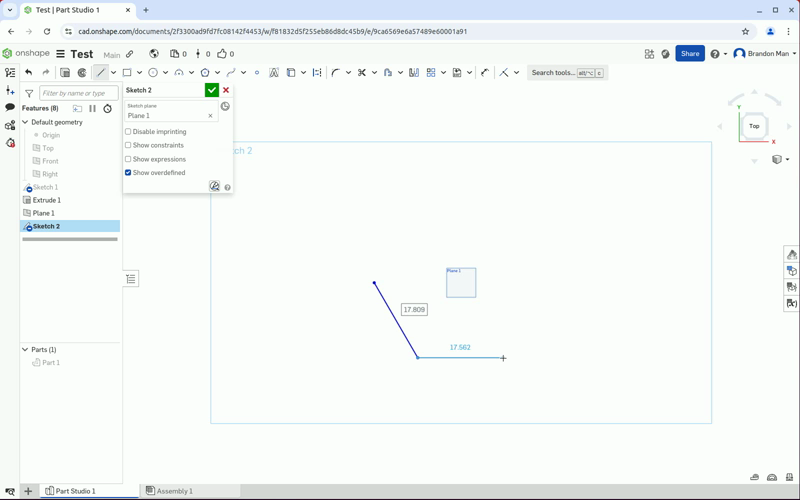
key_up(shift)
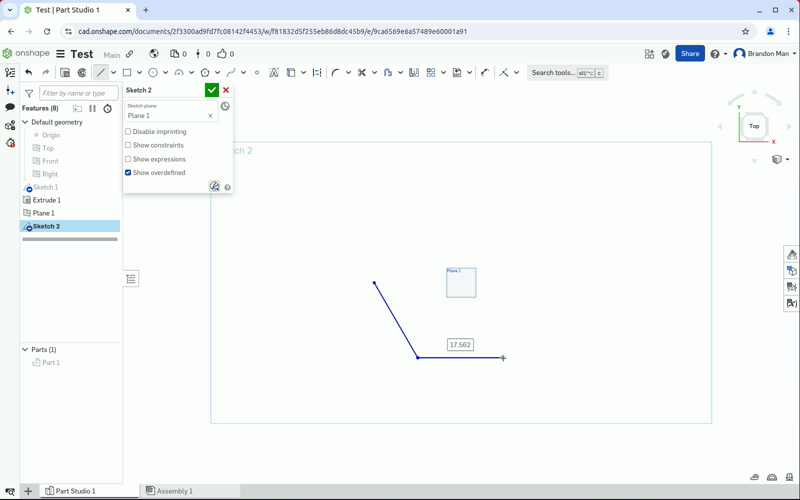
key_down(shift)
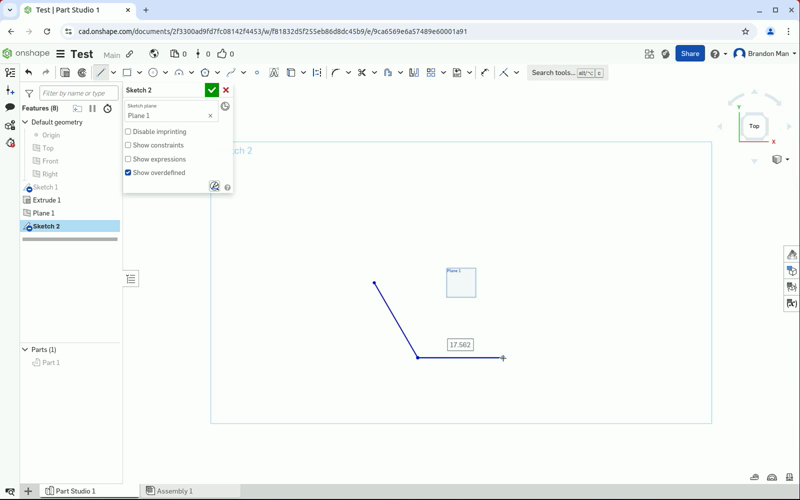
mouse_move(546, 282)
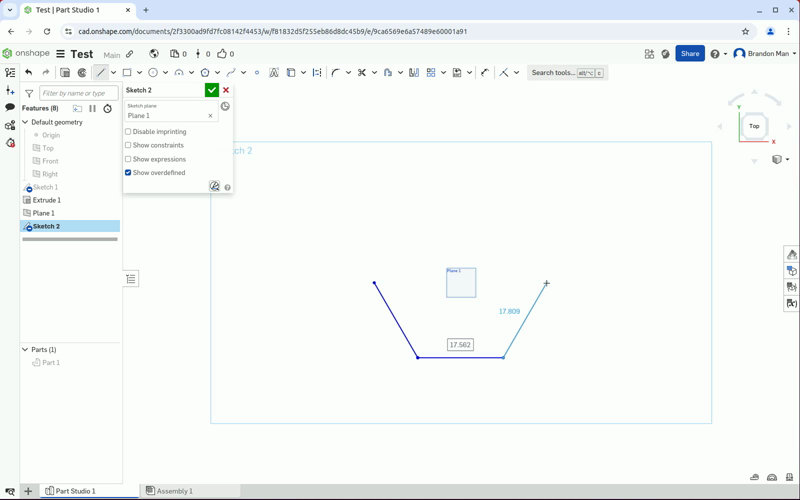
click(546, 282)
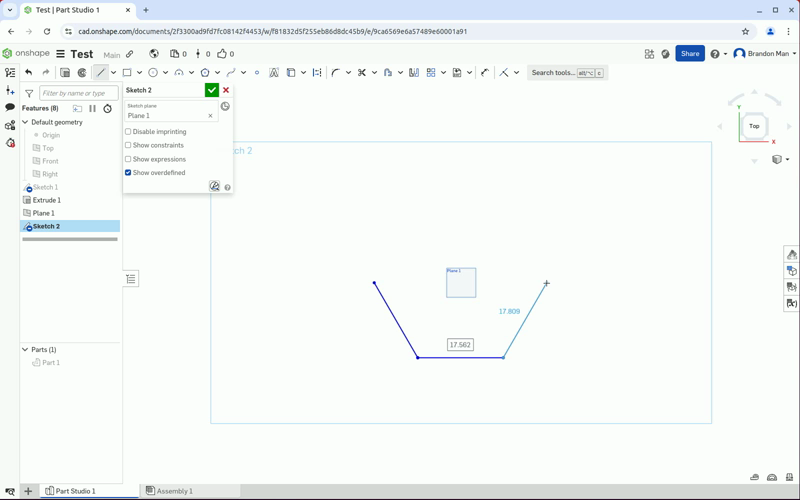
key_up(shift)
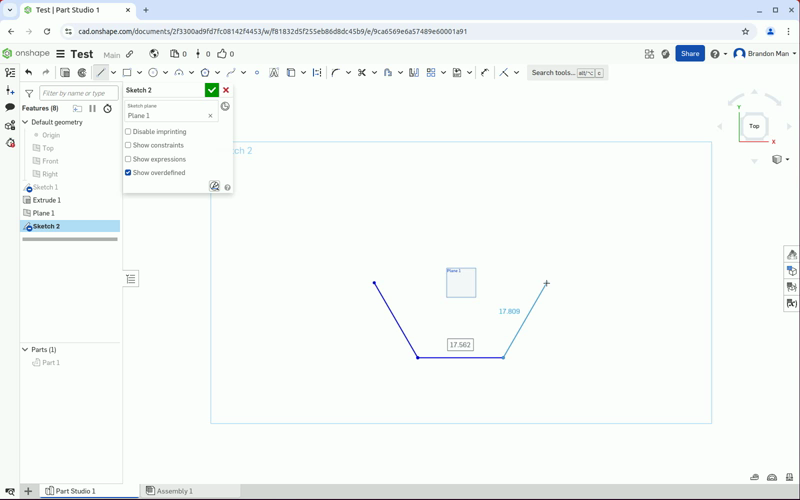
key_down(shift)
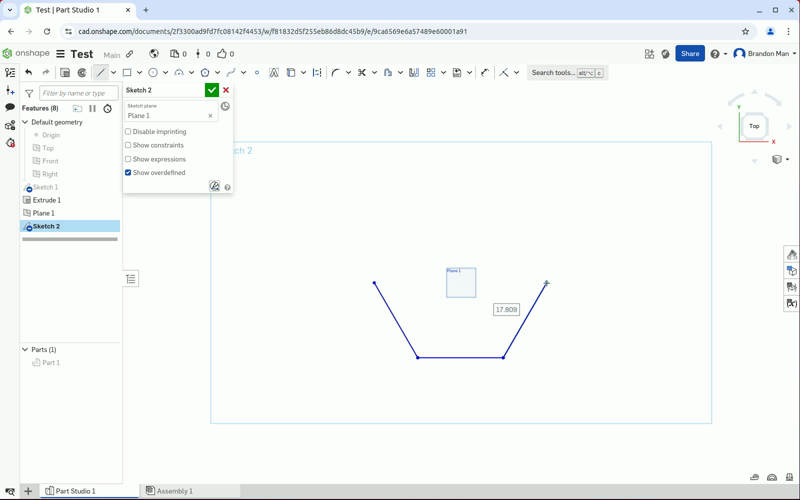
mouse_move(503, 208)
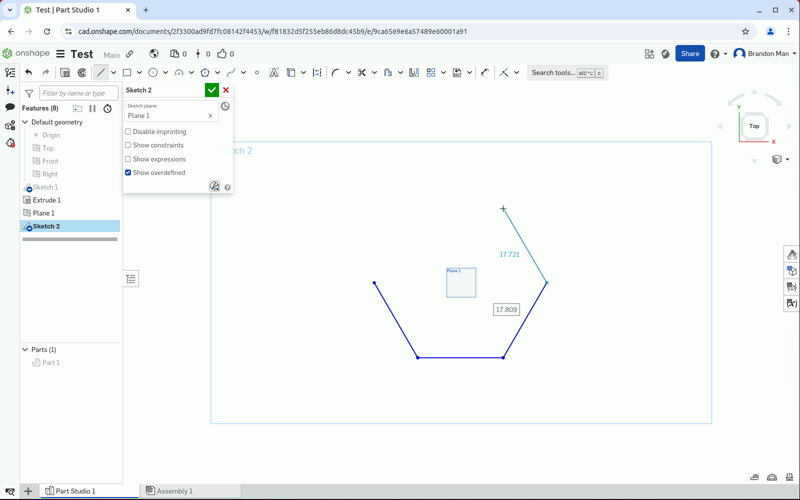
click(503, 208)
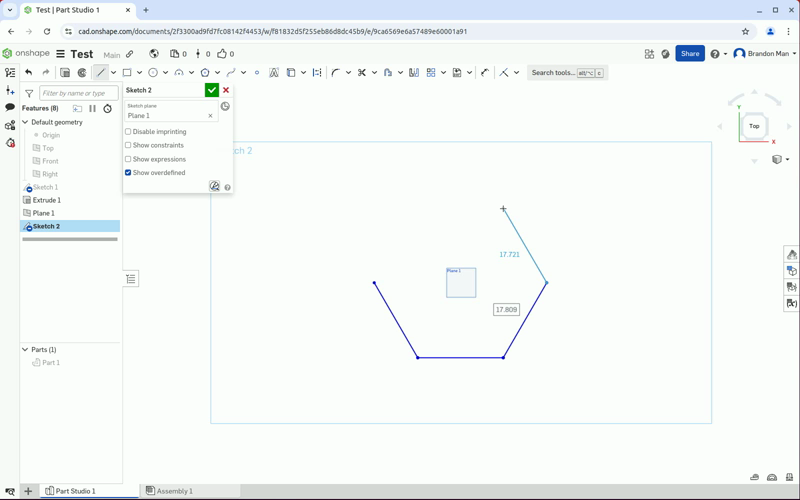
key_up(shift)
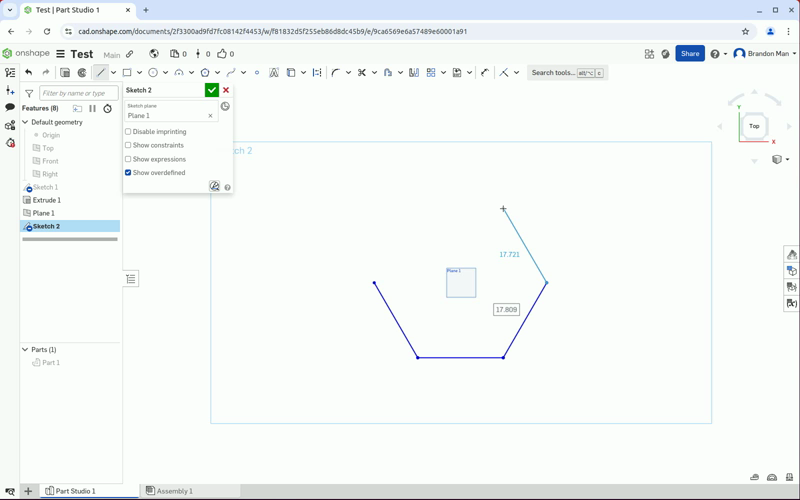
key_down(shift)
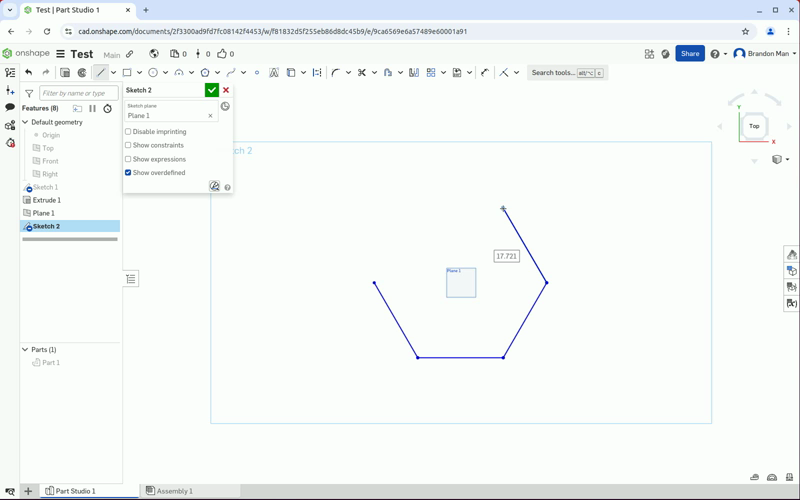
mouse_move(417, 208)
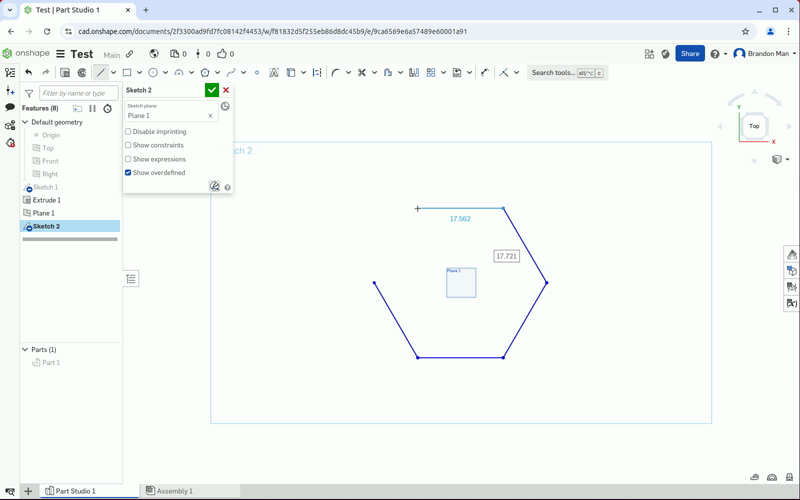
click(417, 208)
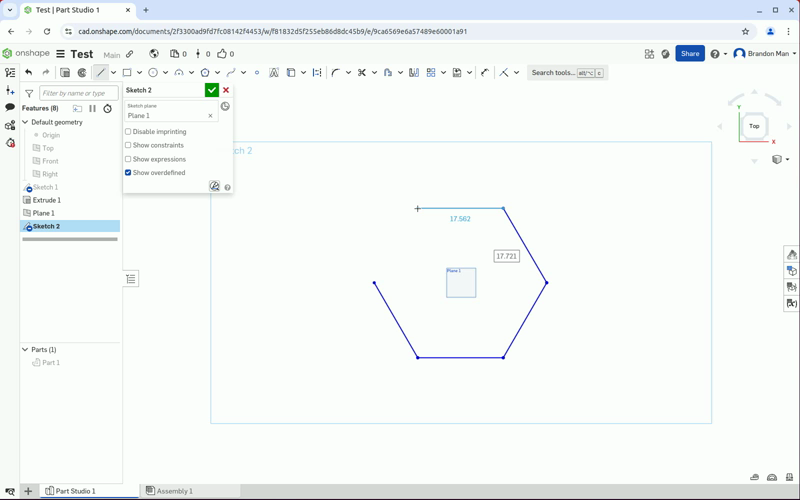
key_up(shift)
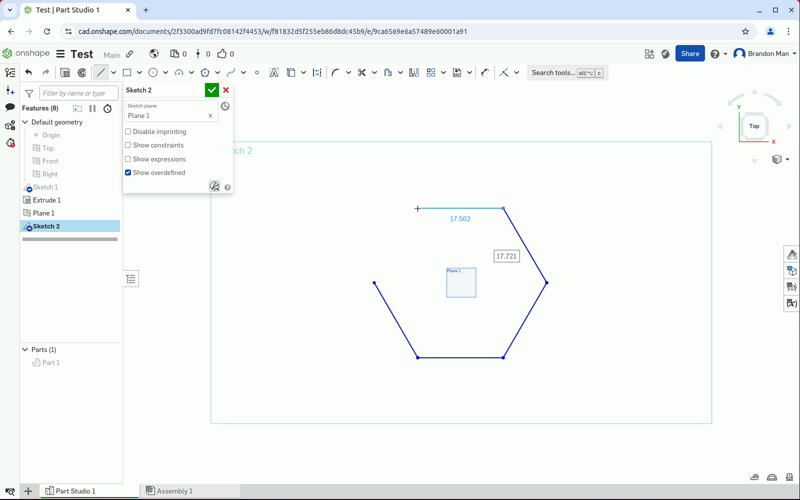
key_down(shift)
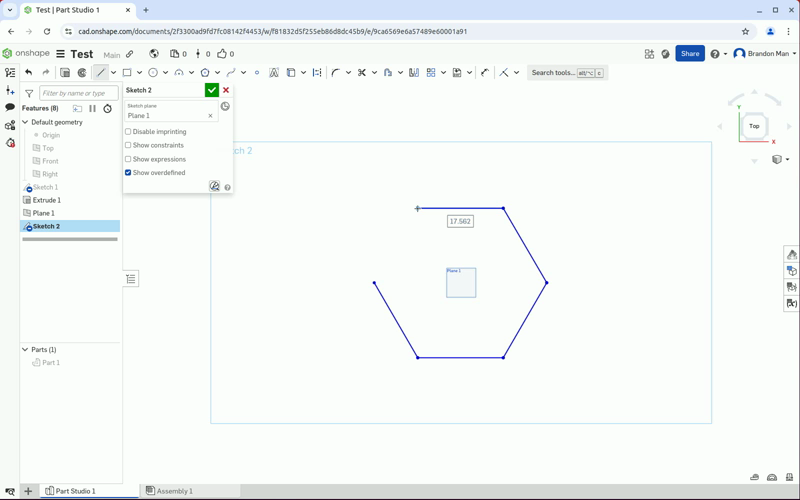
mouse_move(374, 282)
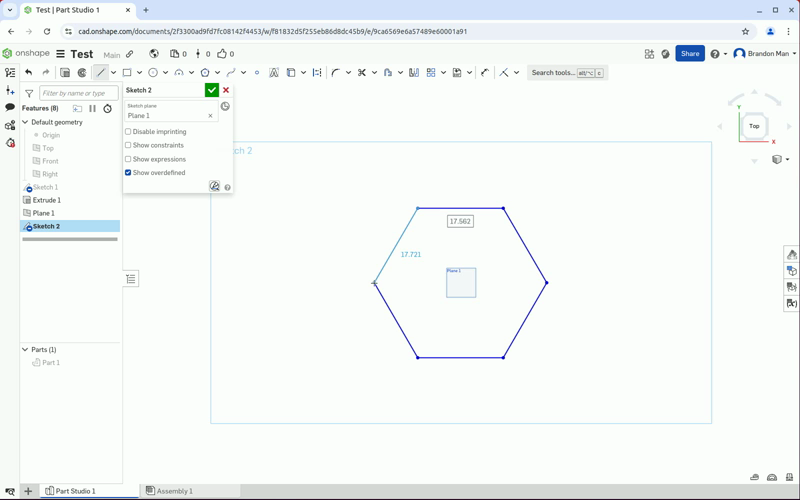
key_up(shift)
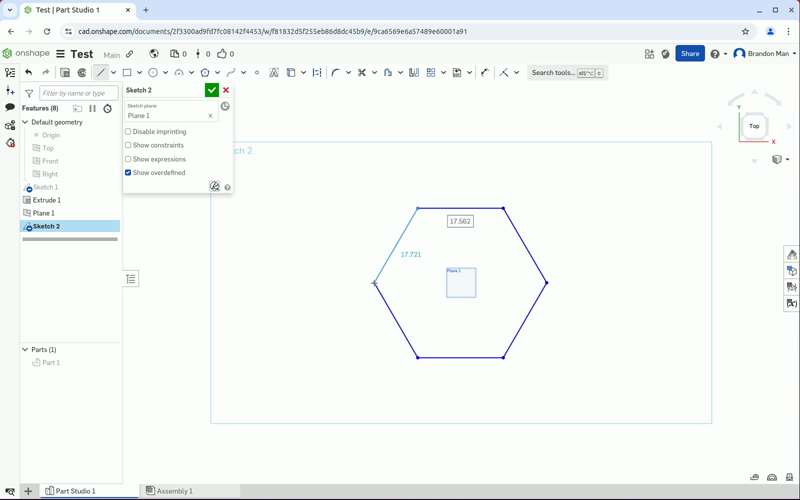
click(374, 282)
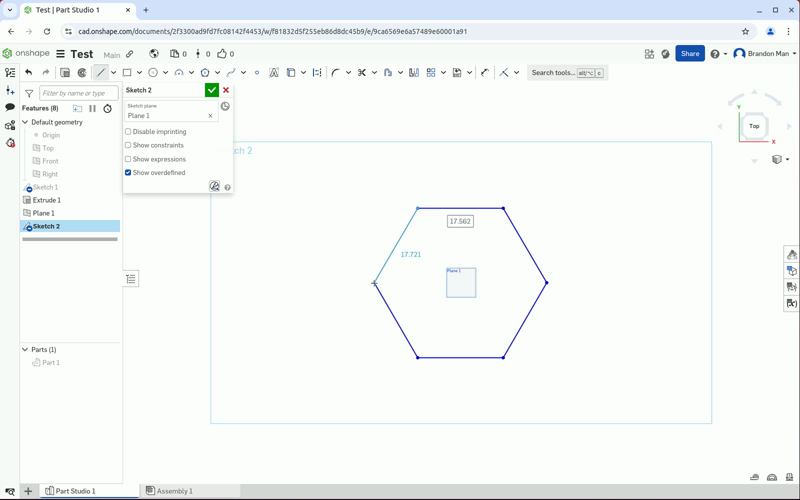
key(esc)
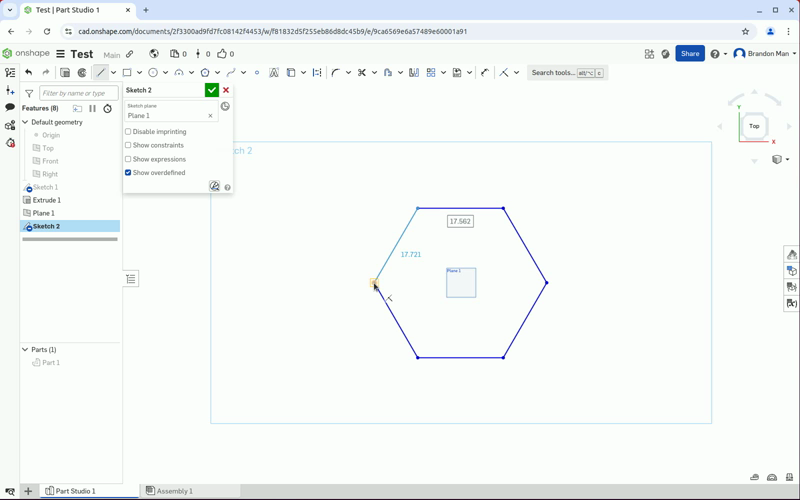
mouse_move(427, 263)
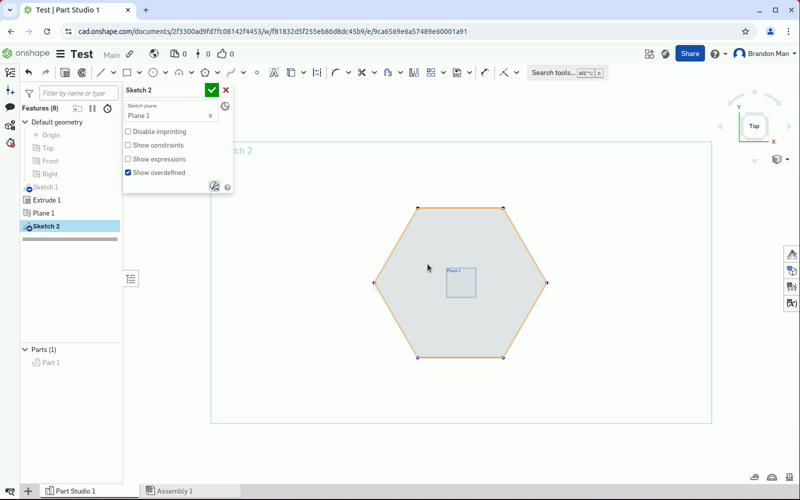
click(427, 263)
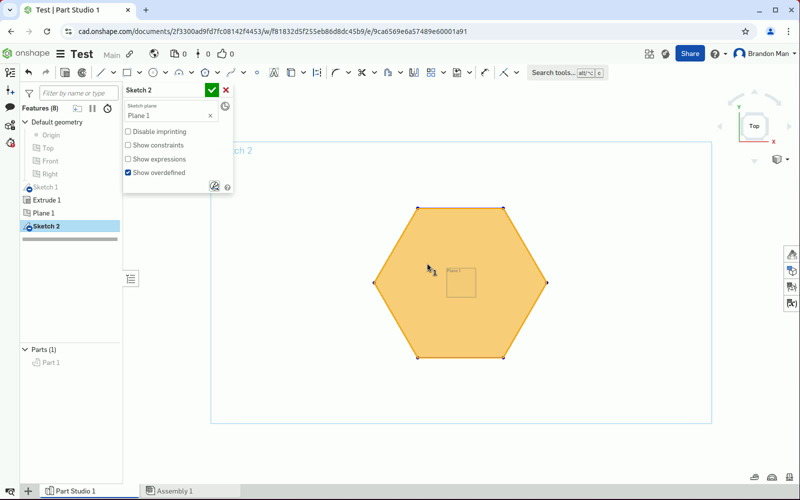
mouse_move(73, 352)
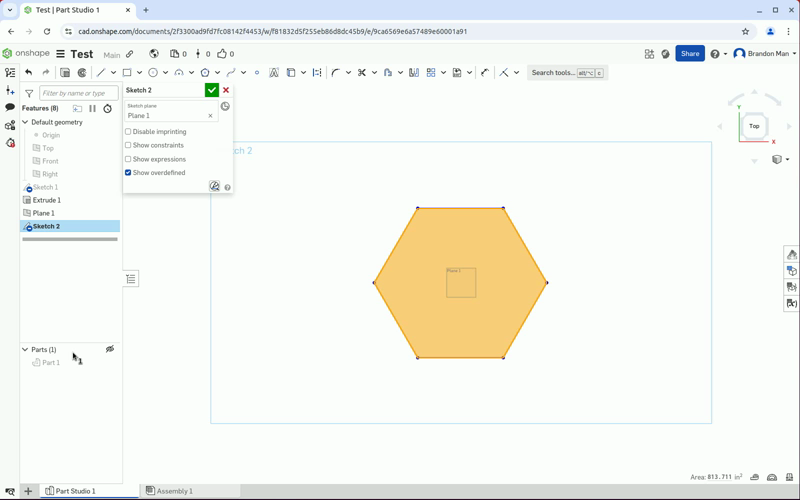
key(shift+y)
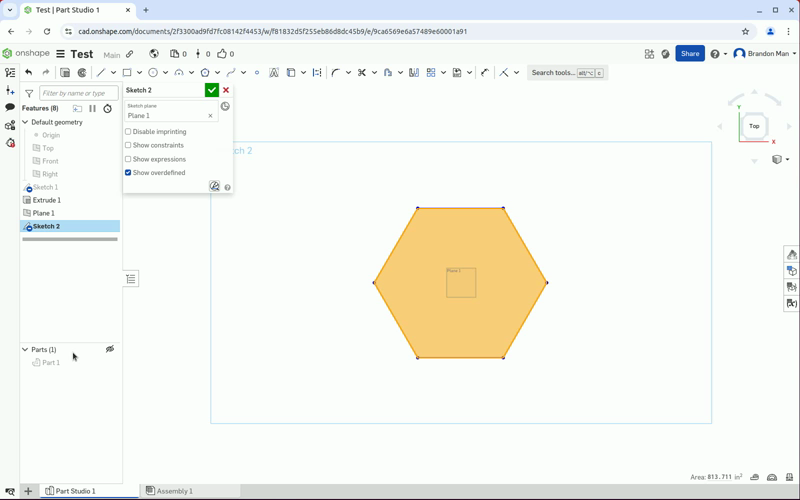
key(shift+e)
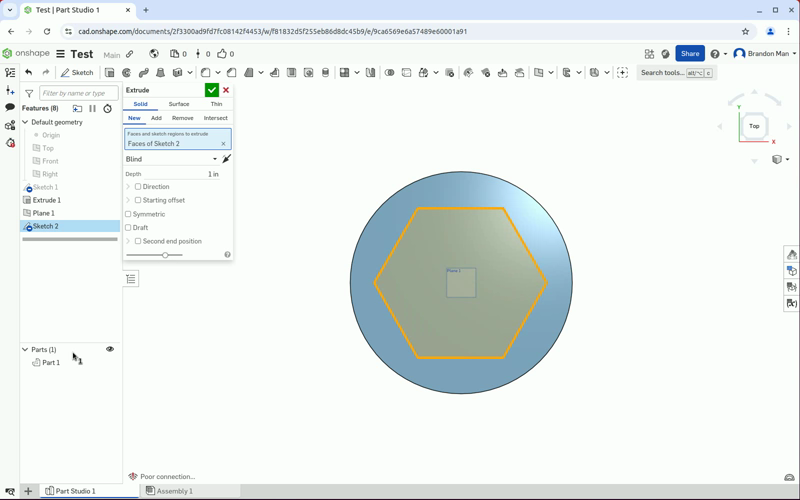
mouse_move(143, 106)
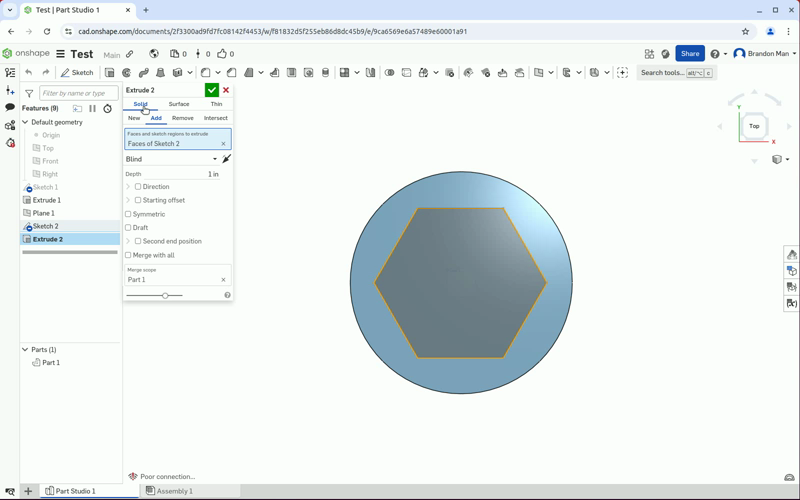
click(143, 106)
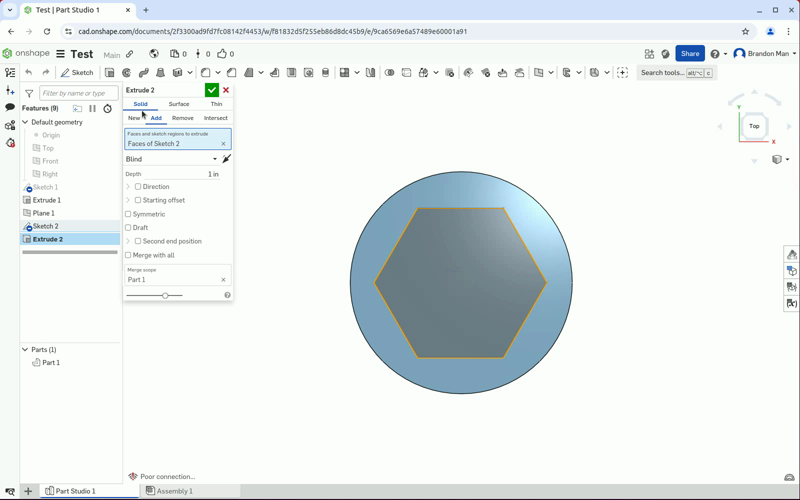
mouse_move(137, 120)
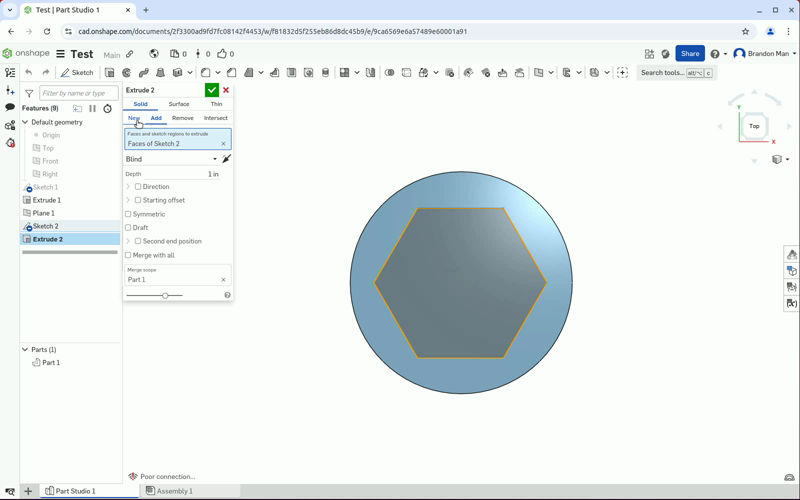
click(137, 120)
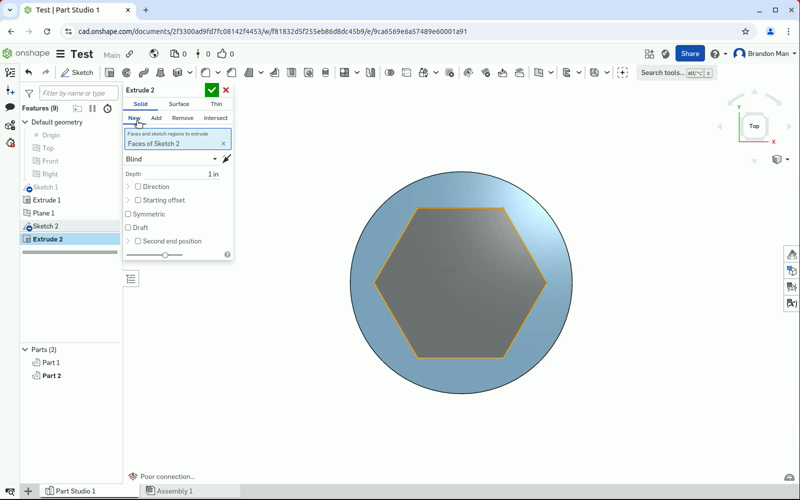
key(tab, 4)
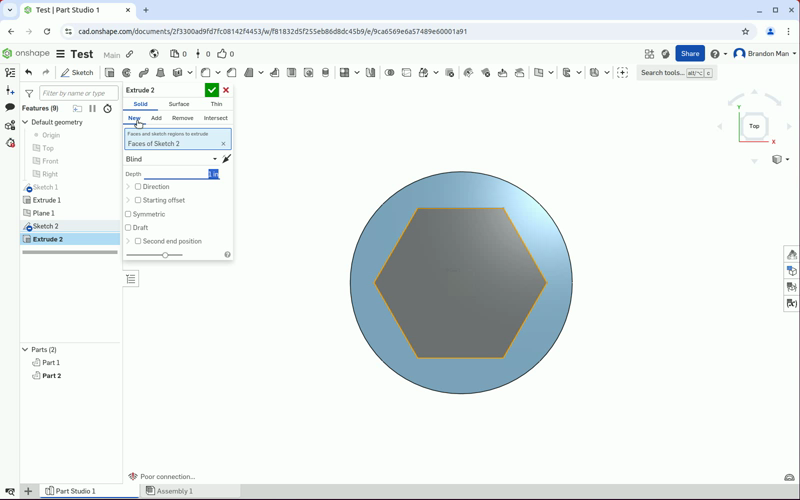
text(7.703)
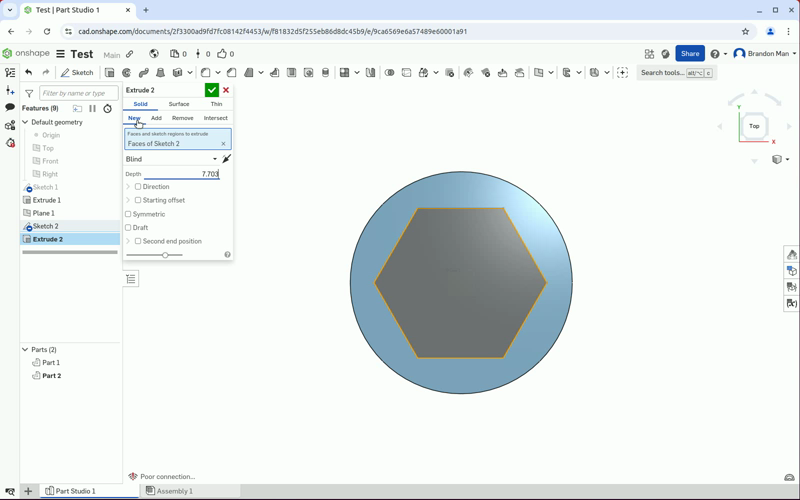
key(enter)
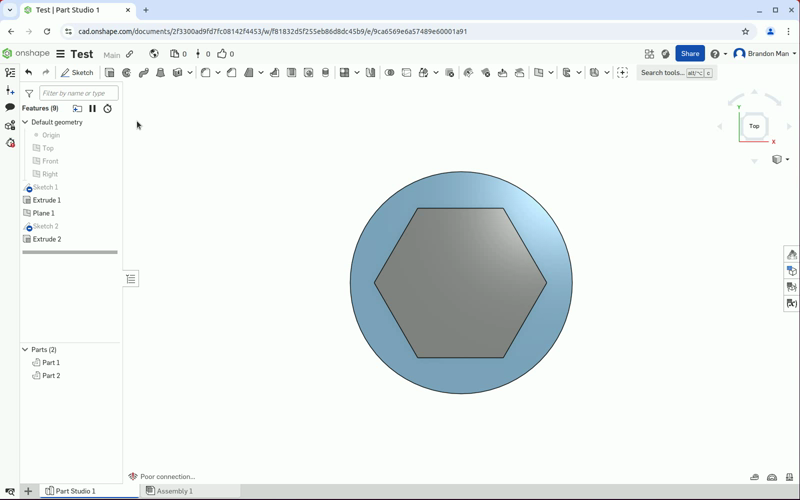
key(shift+h)
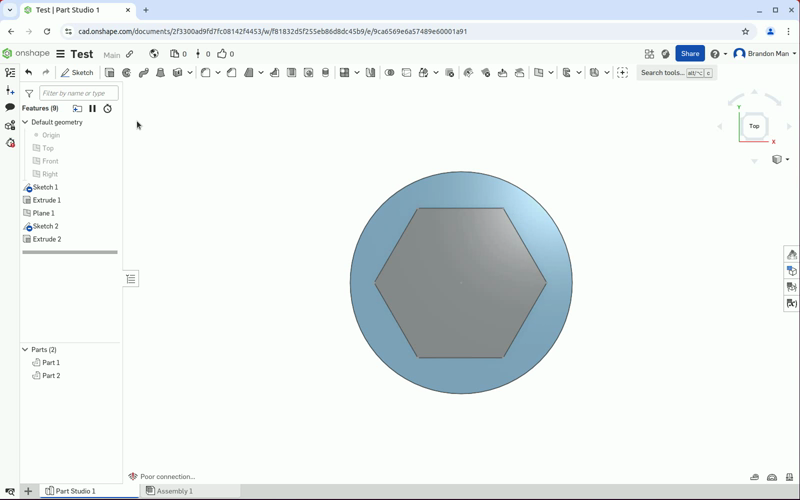
key(shift+h)
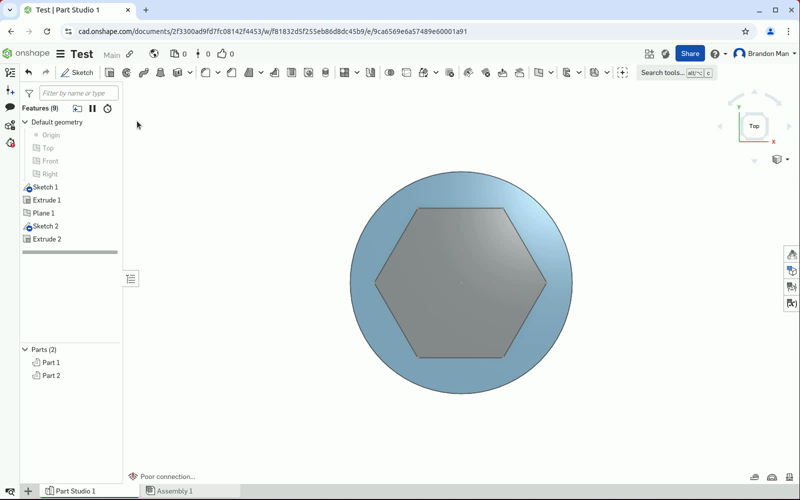
key(shift+7)
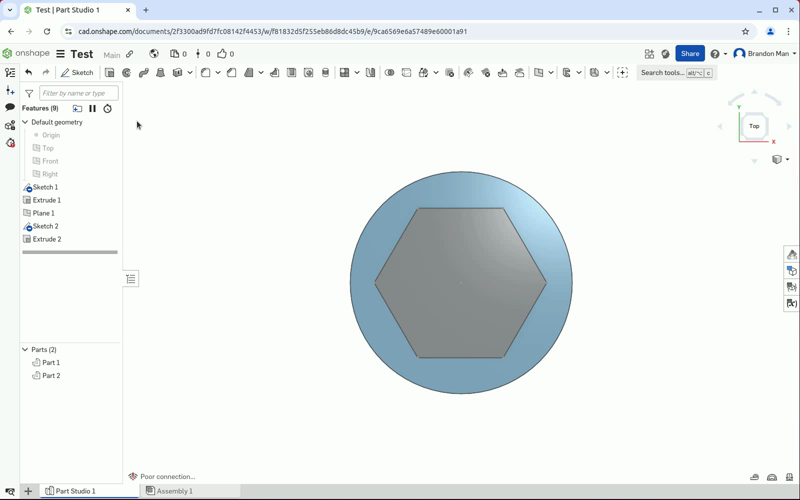
key(up, 3)
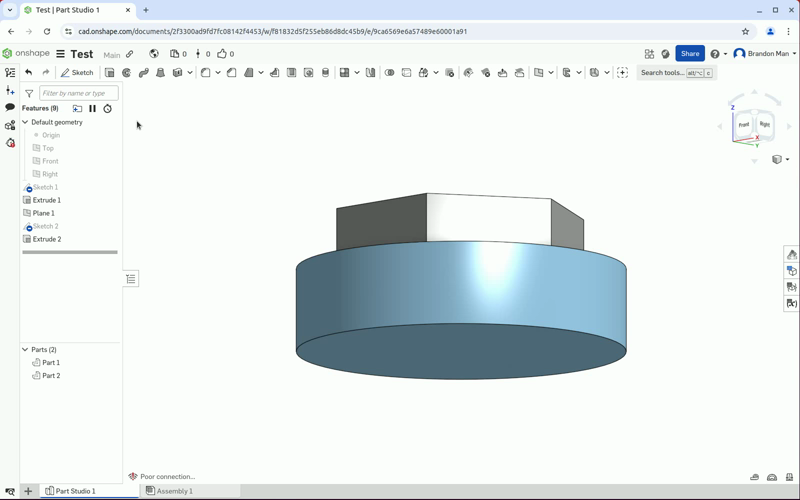
key(left, 3)
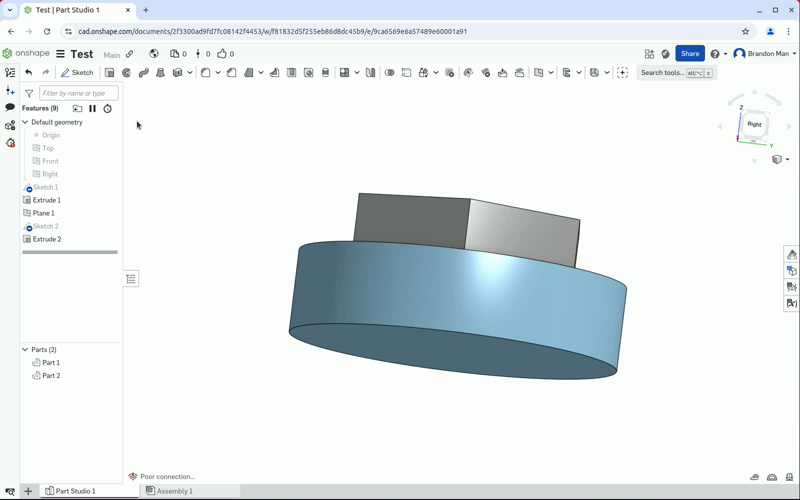
key(right, 3)
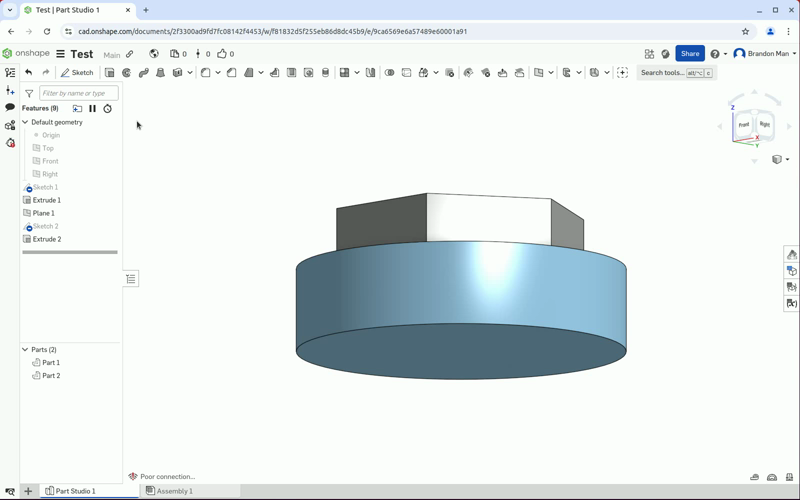
key(down, 3)
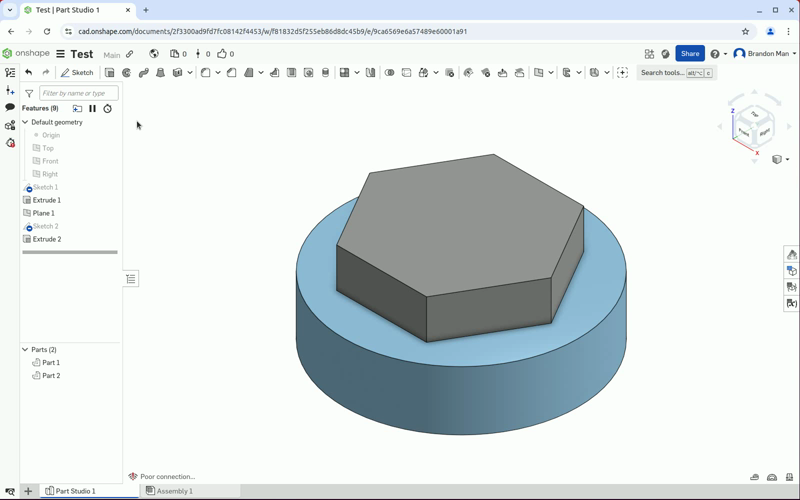
mouse_move(73, 189)
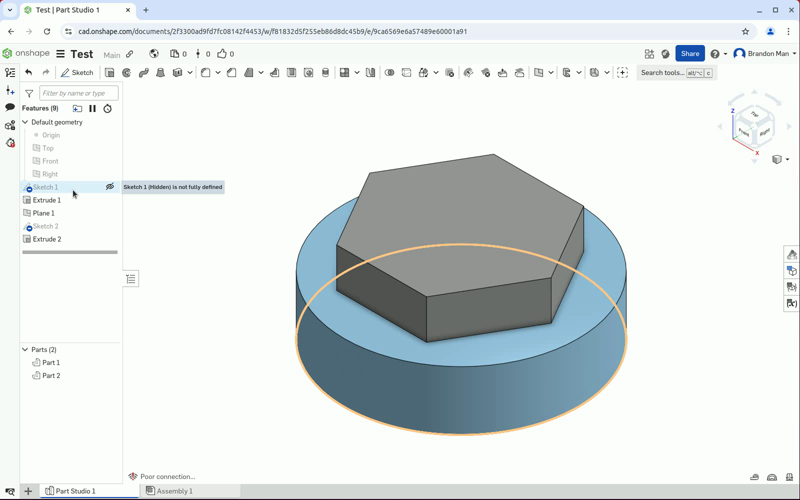
click(73, 189)